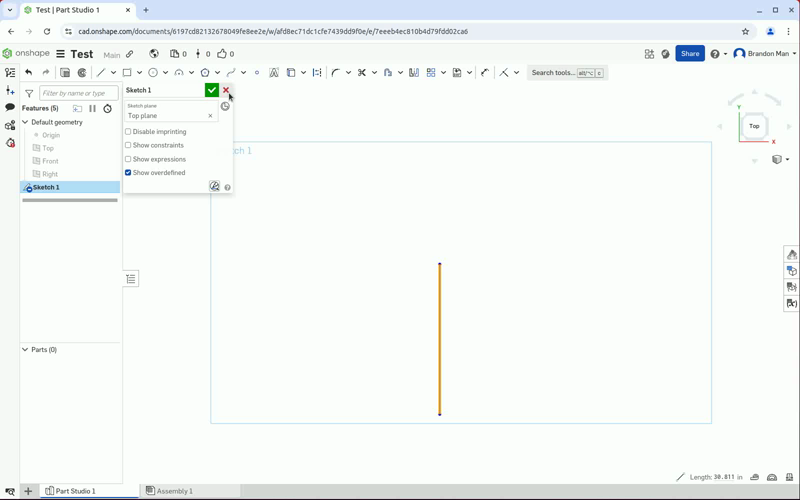
key(shift+h)
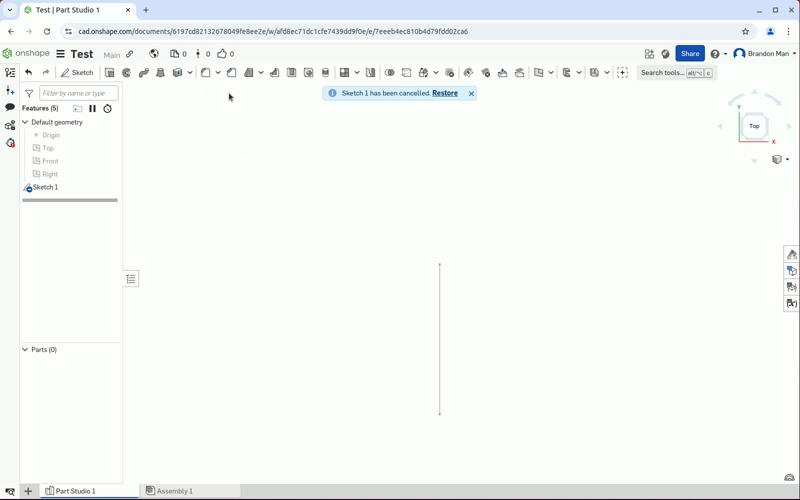
key(shift+s)
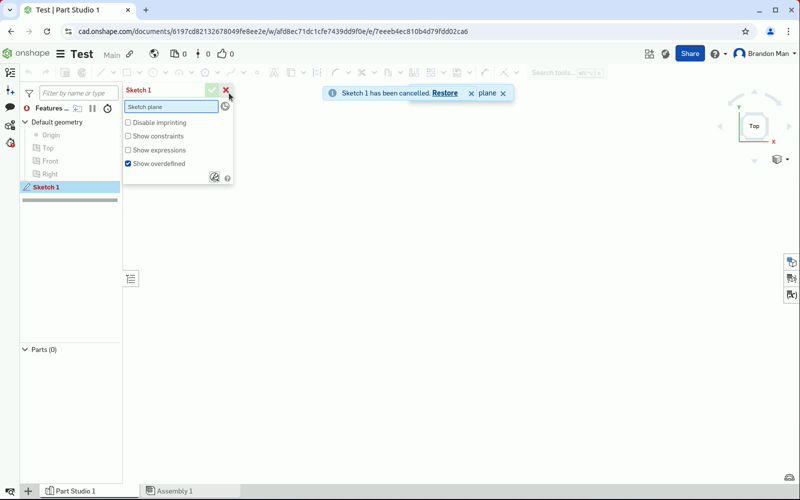
mouse_move(73, 150)
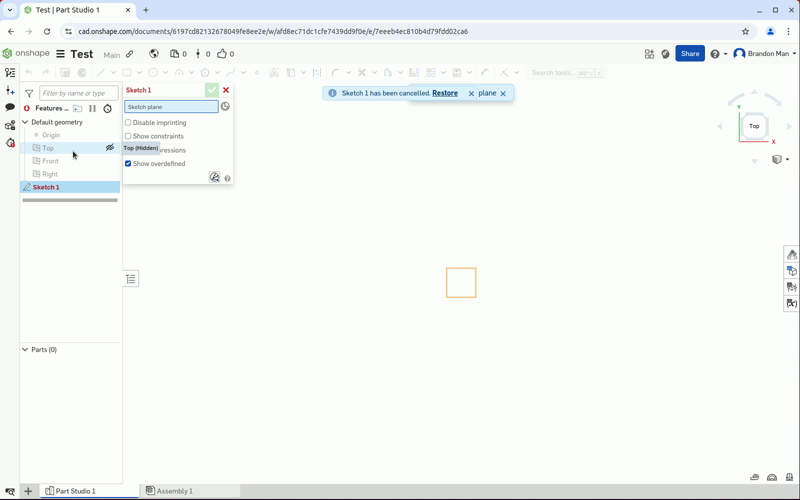
click(73, 150)
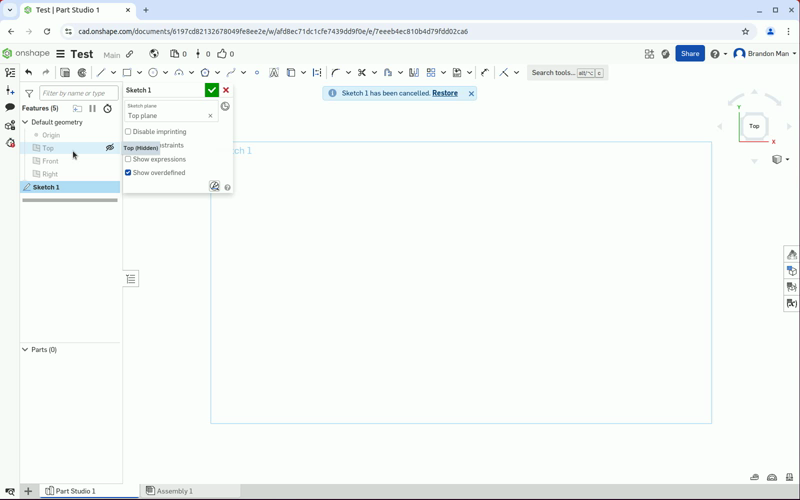
mouse_move(73, 352)
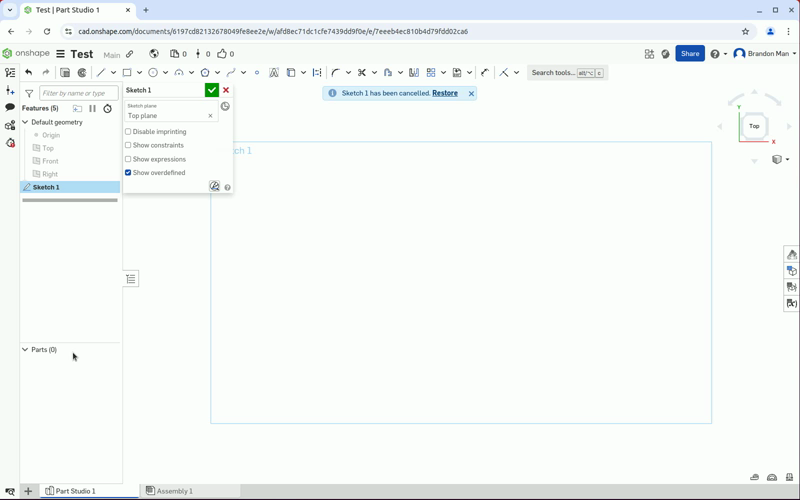
key(y)
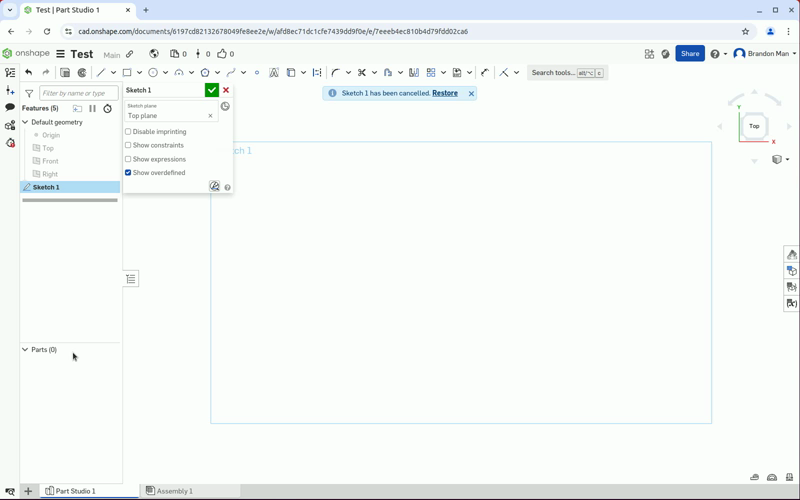
key(c)
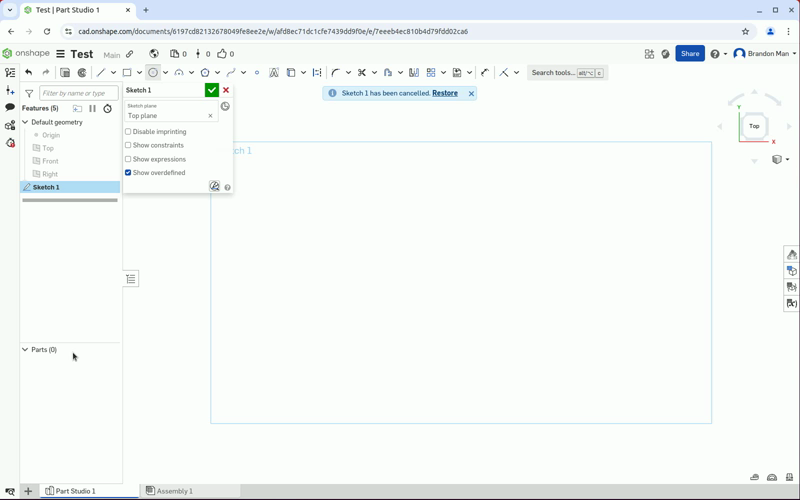
key_down(shift)
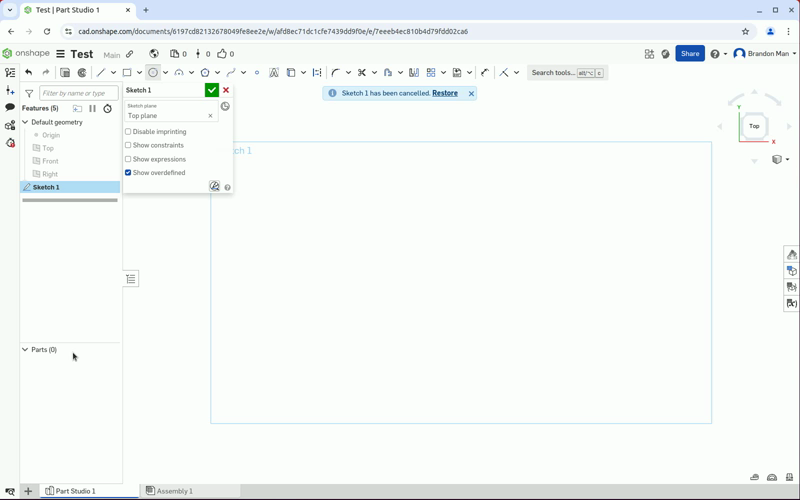
mouse_move(461, 282)
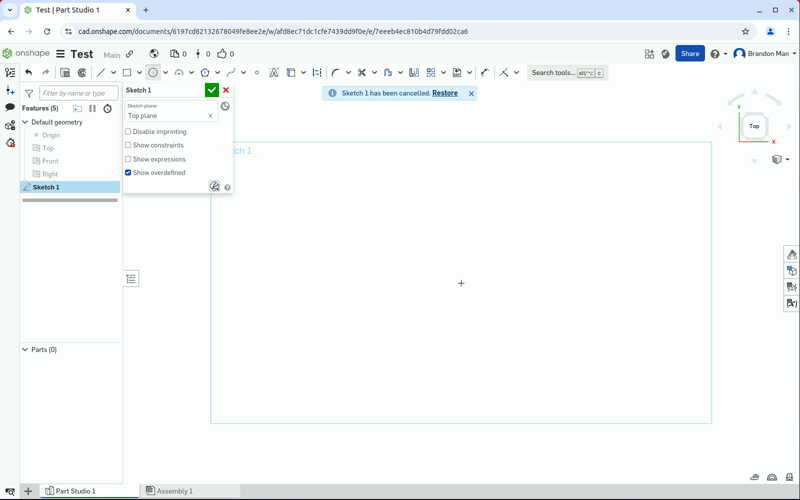
click(461, 282)
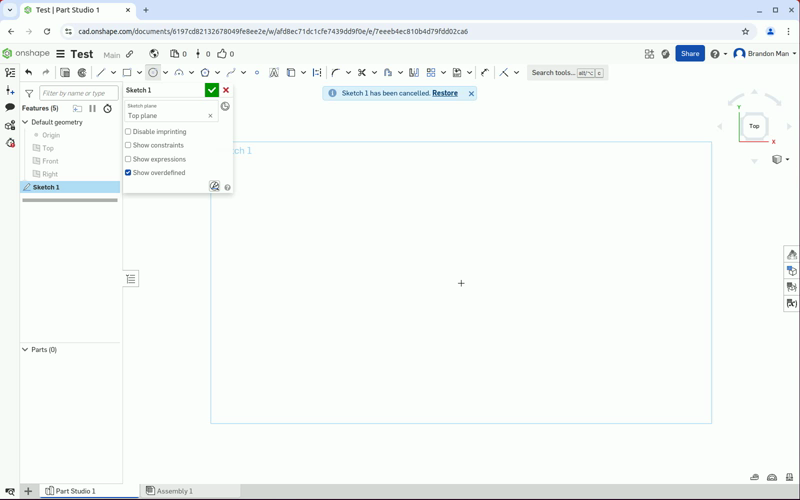
key_up(shift)
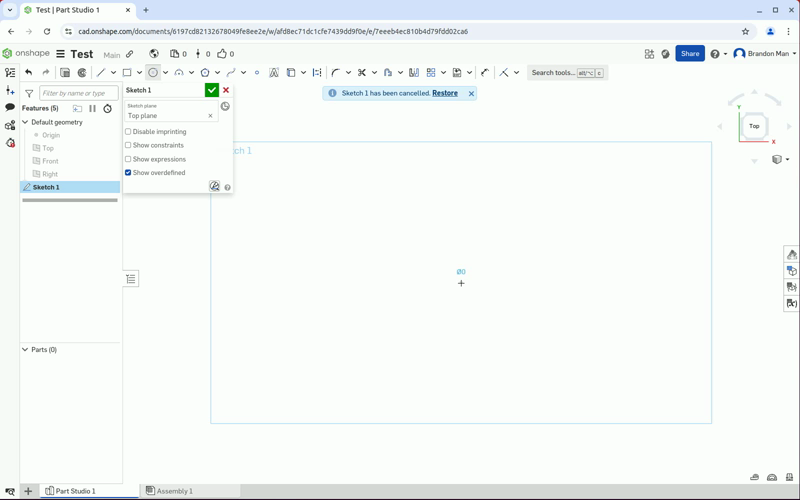
mouse_move(508, 282)
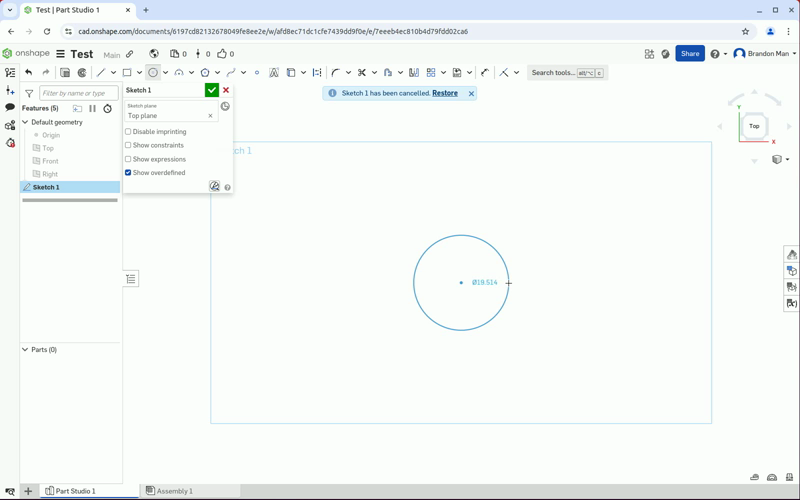
click(508, 282)
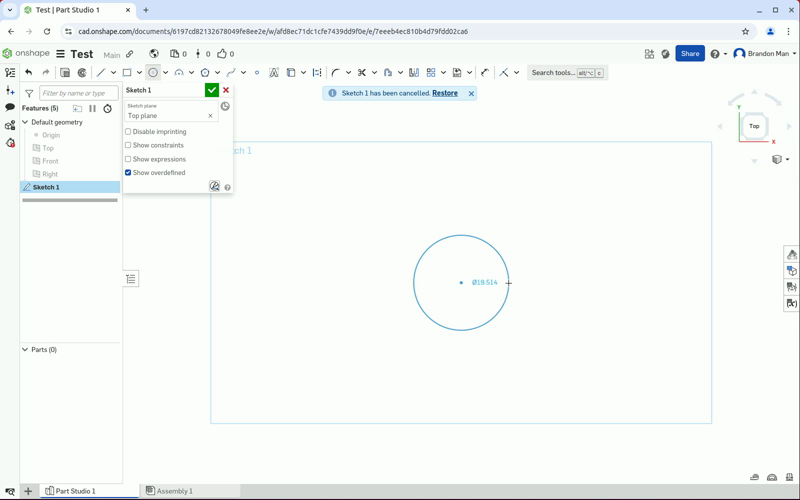
key(esc)
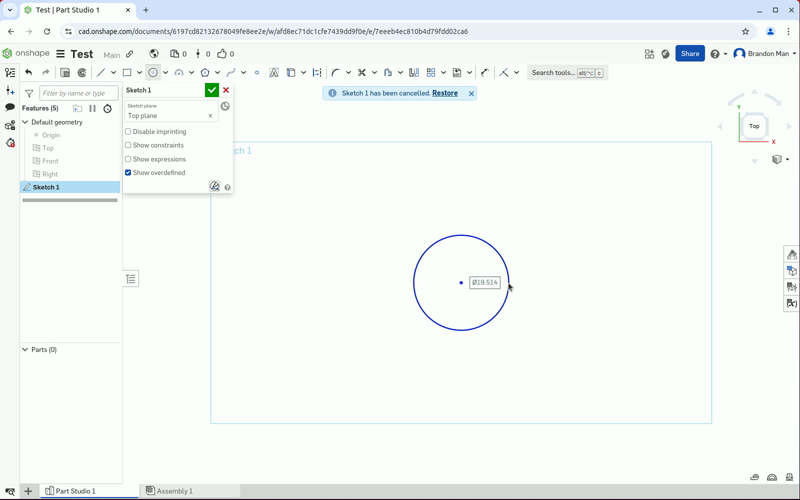
key(c)
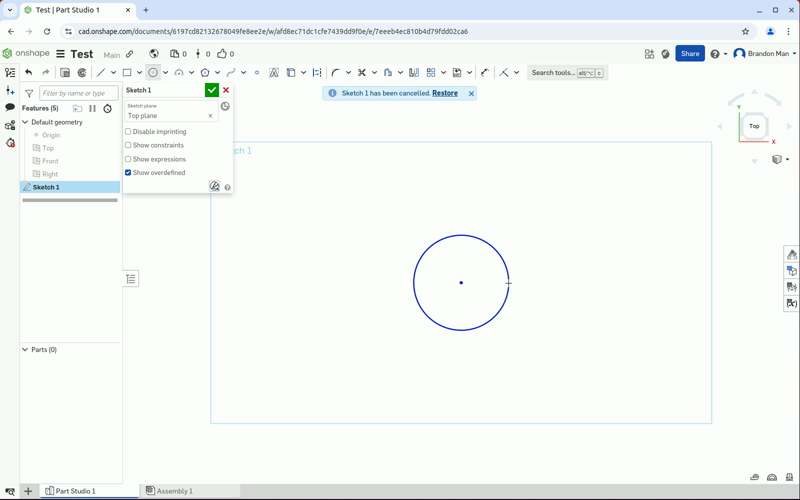
key_down(shift)
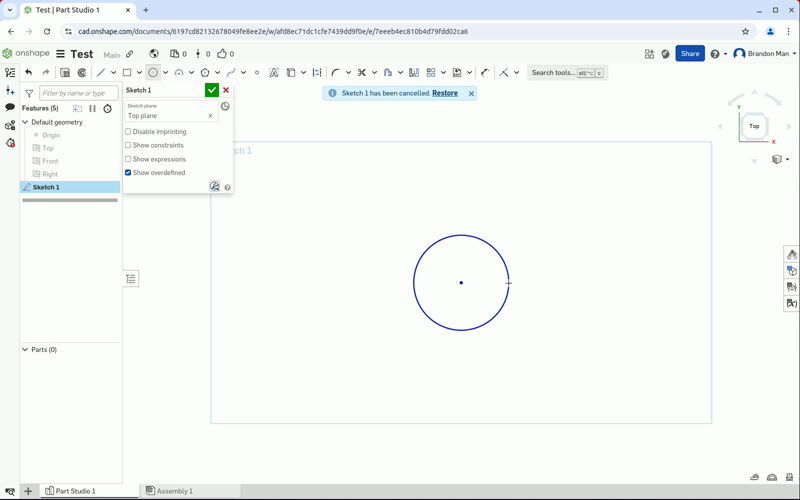
mouse_move(461, 282)
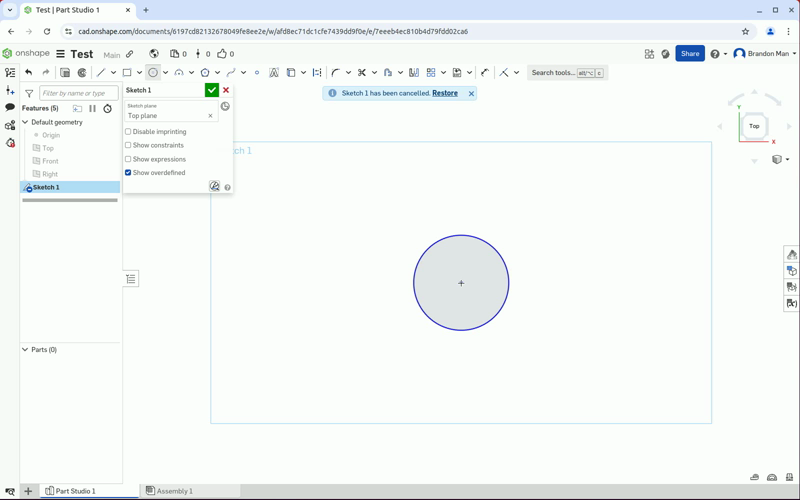
click(461, 282)
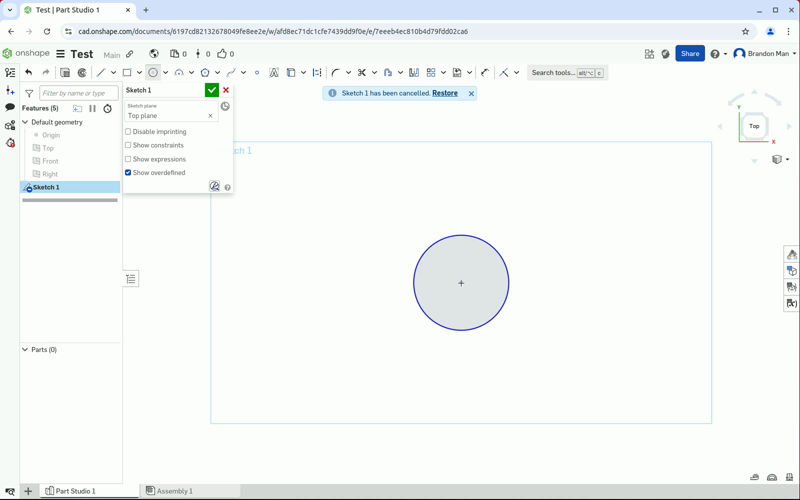
key_up(shift)
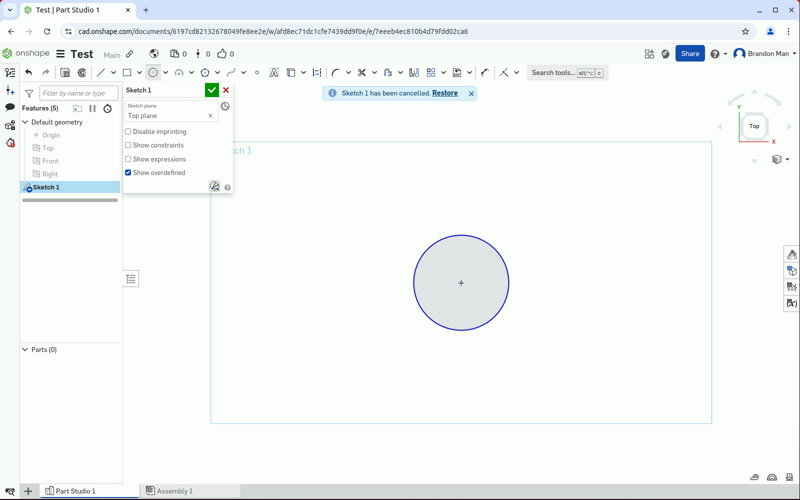
mouse_move(482, 282)
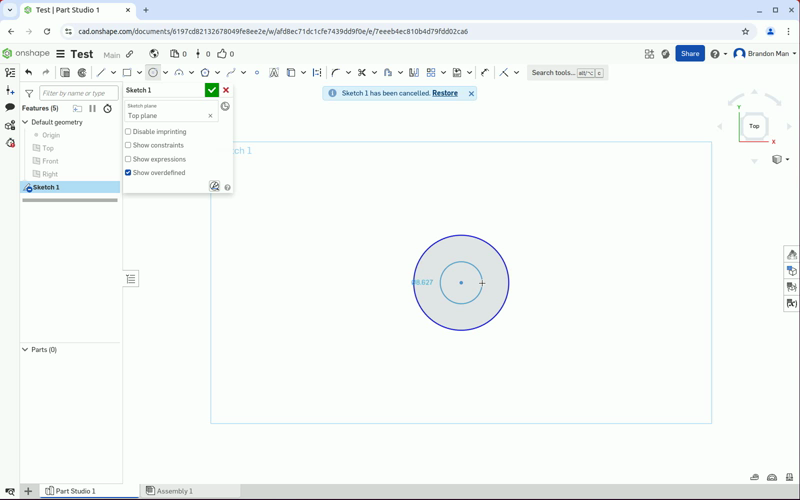
click(482, 282)
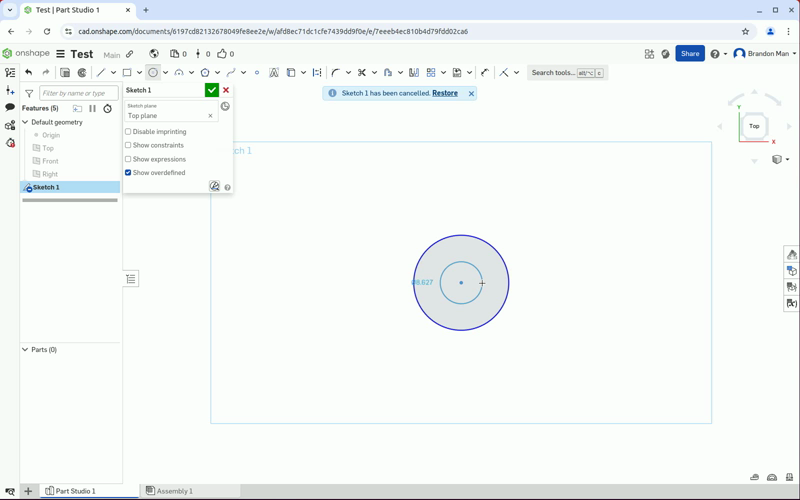
key(esc)
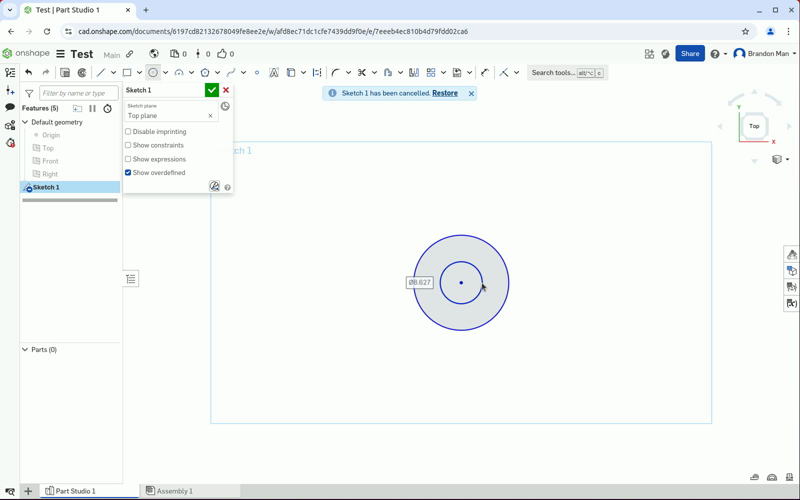
mouse_move(473, 255)
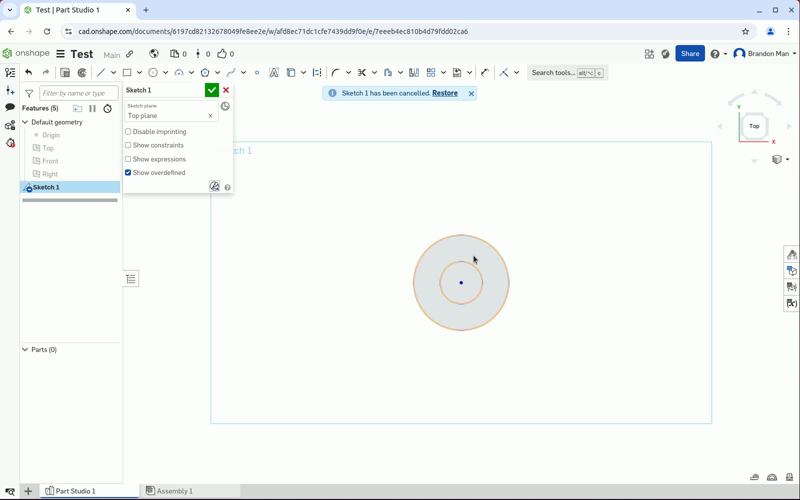
click(473, 255)
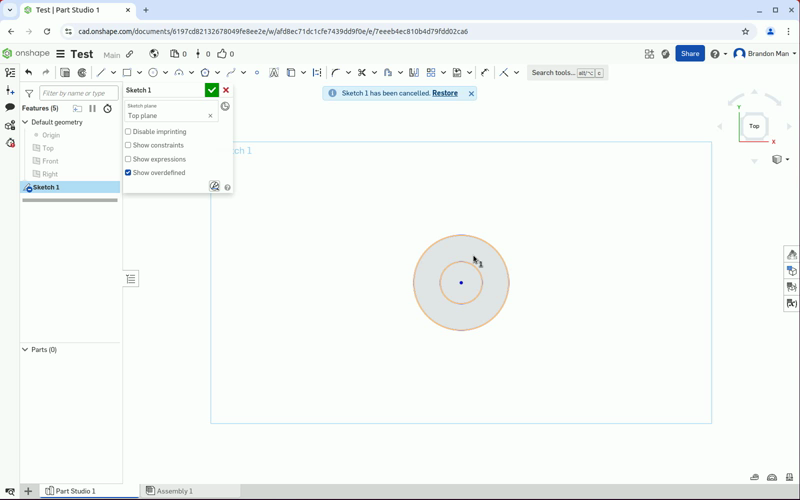
mouse_move(73, 352)
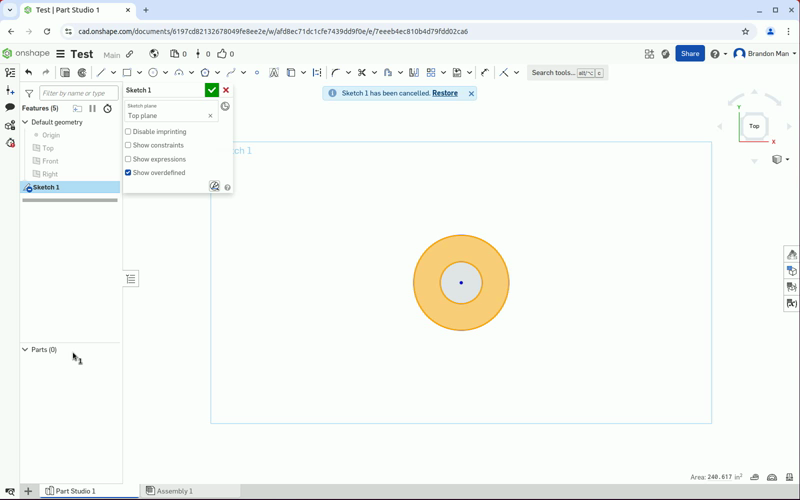
key(shift+y)
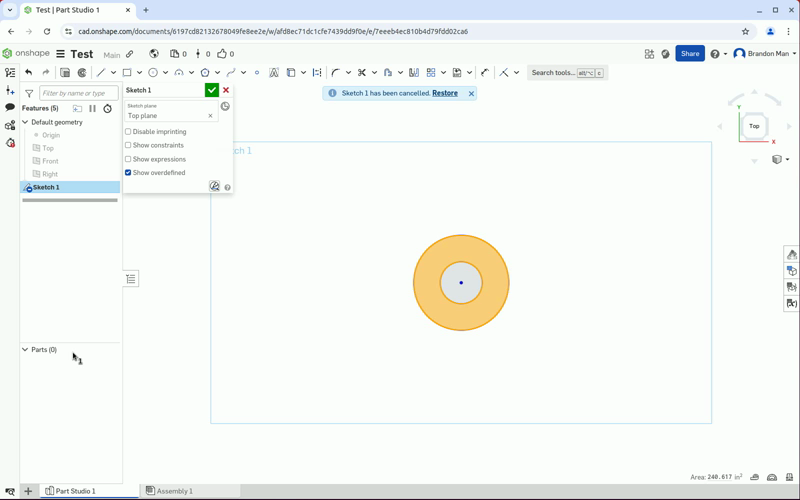
key(shift+e)
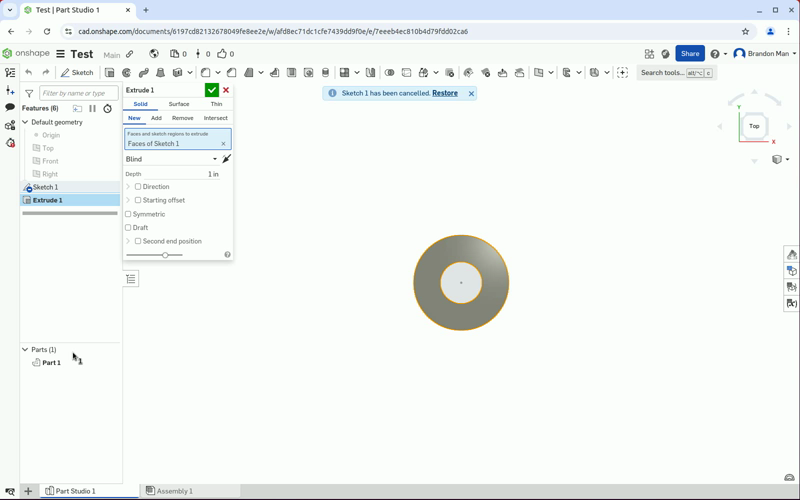
mouse_move(143, 106)
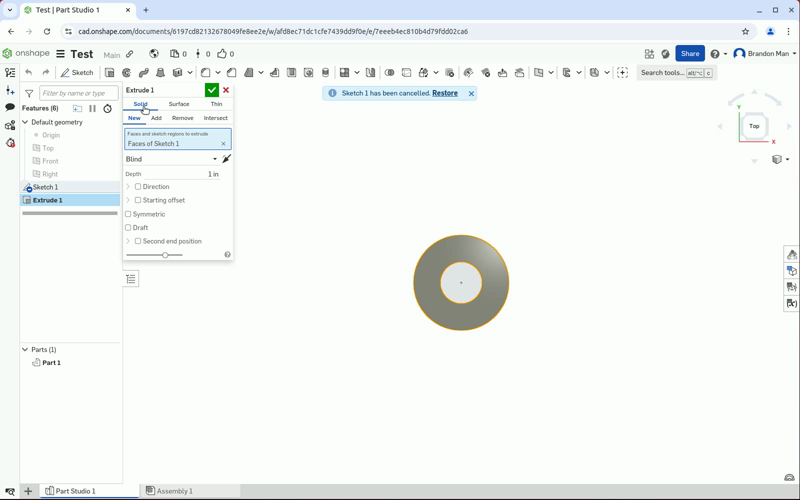
click(143, 106)
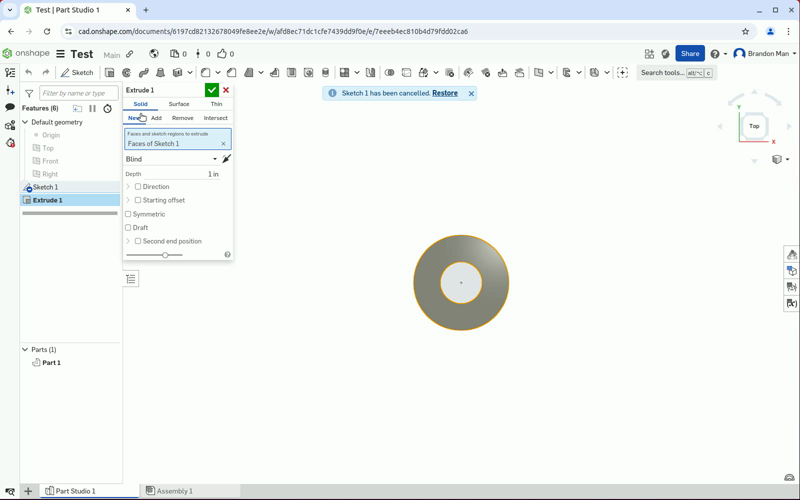
mouse_move(137, 120)
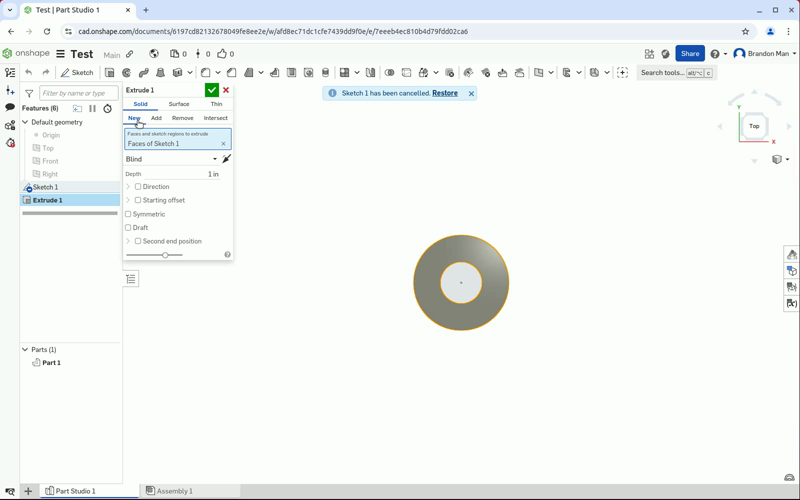
click(137, 120)
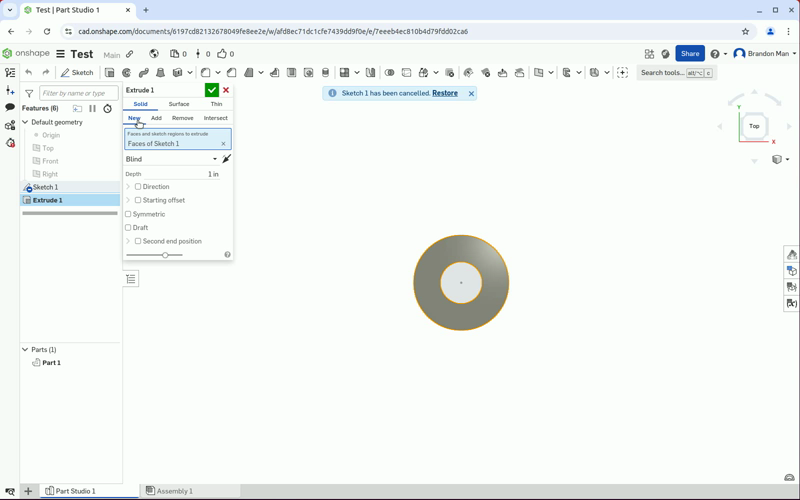
key(tab, 4)
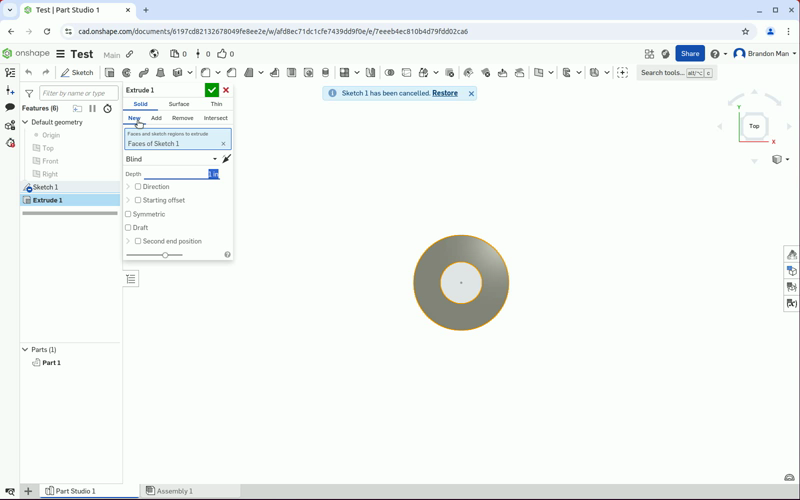
text(12.517)
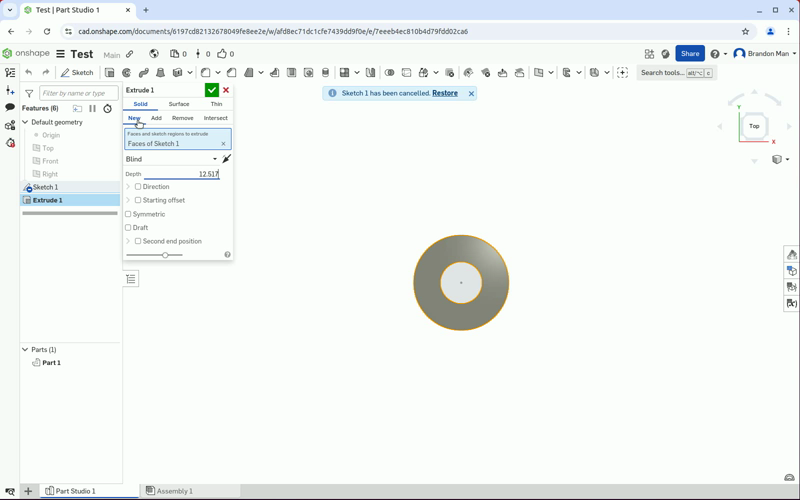
key(enter)
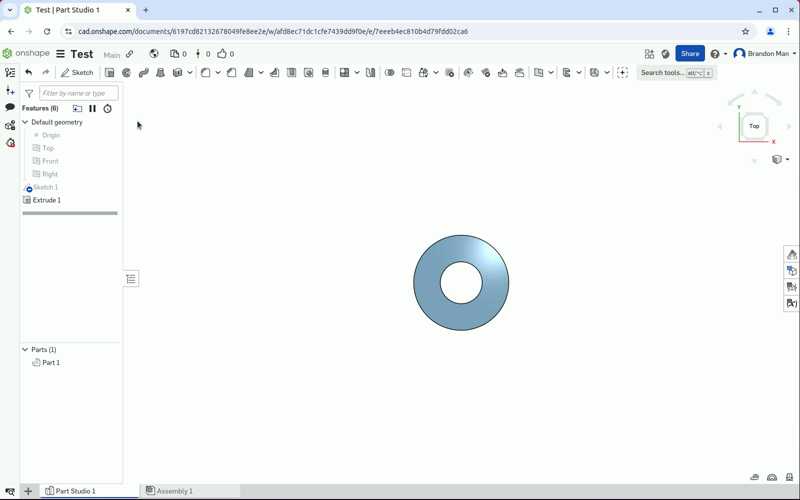
key(shift+h)
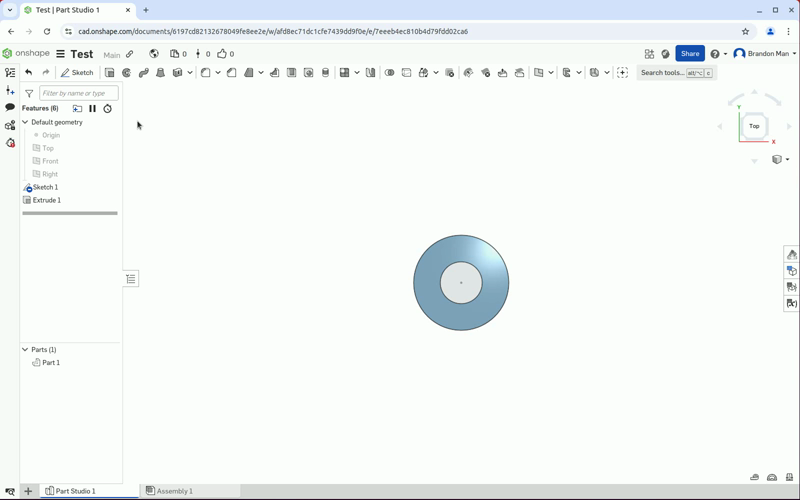
key(shift+h)
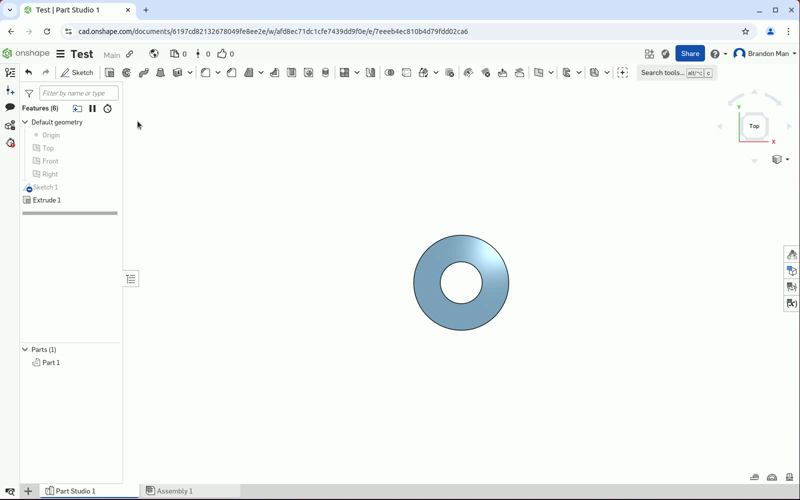
mouse_move(73, 189)
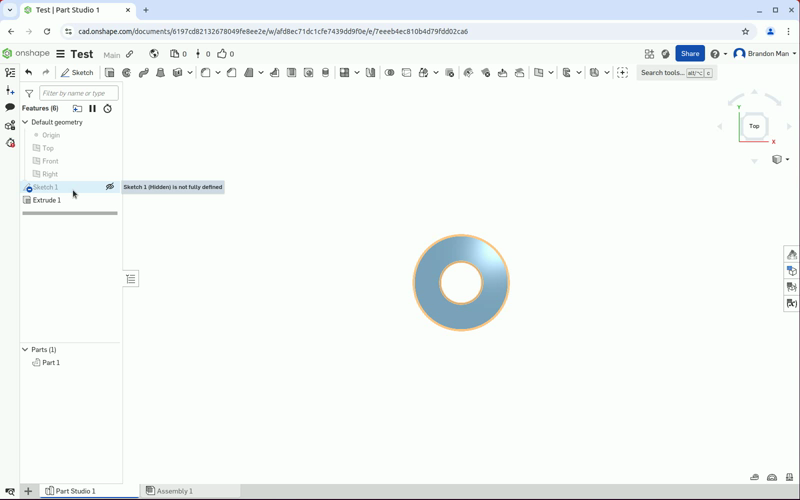
click(73, 189)
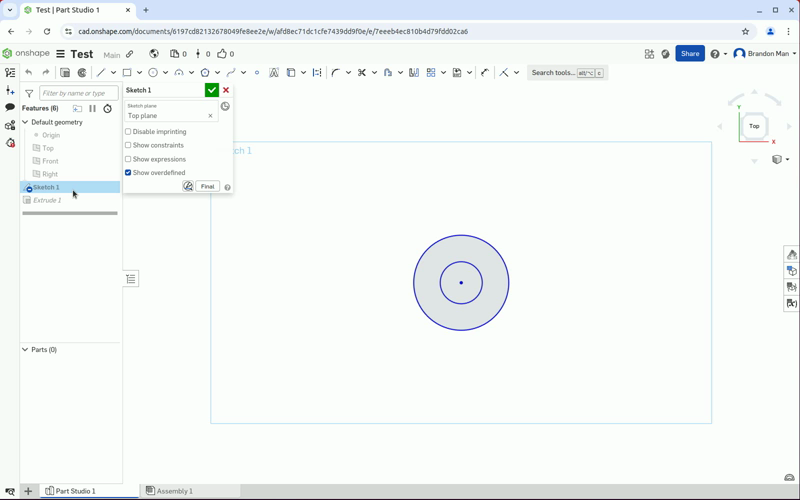
mouse_move(229, 92)
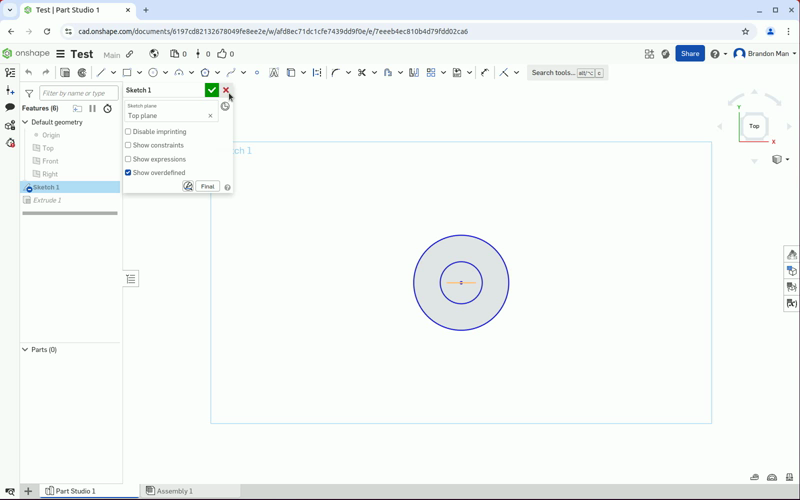
click(229, 92)
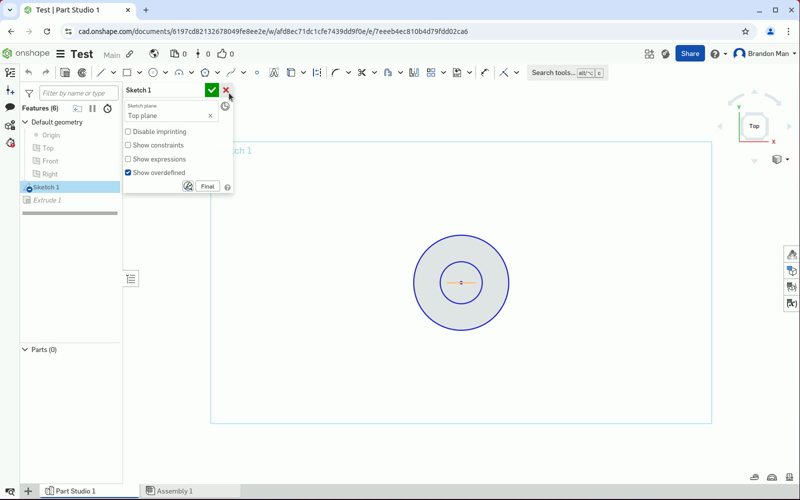
key(shift+s)
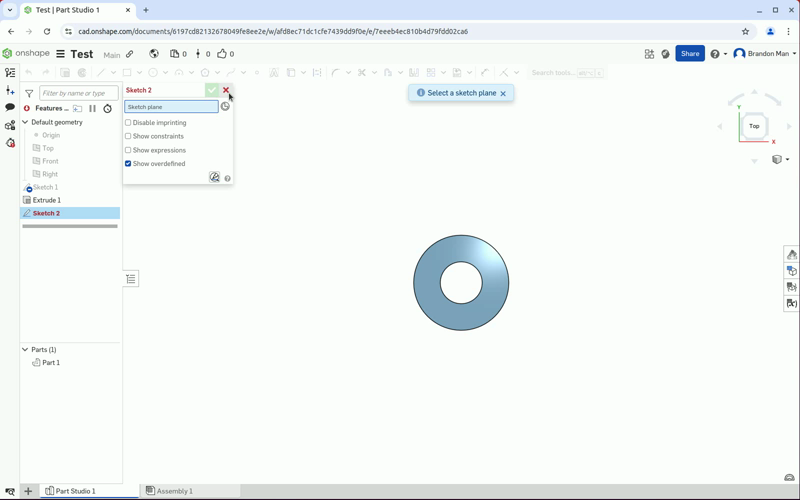
mouse_move(73, 150)
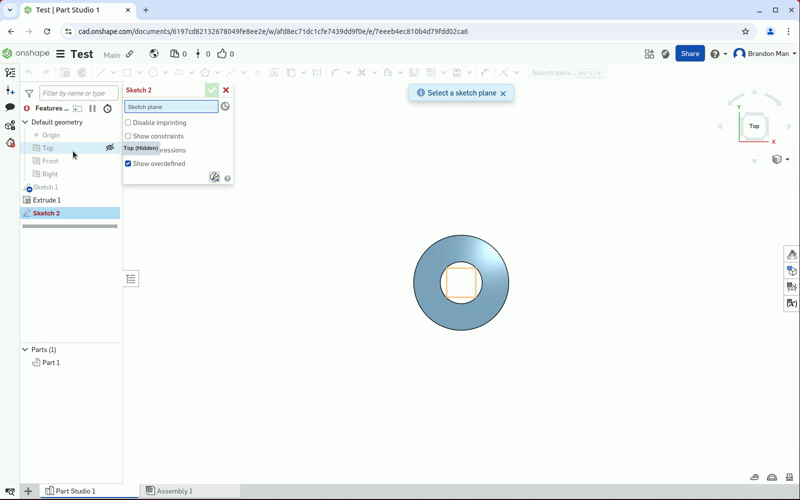
click(73, 150)
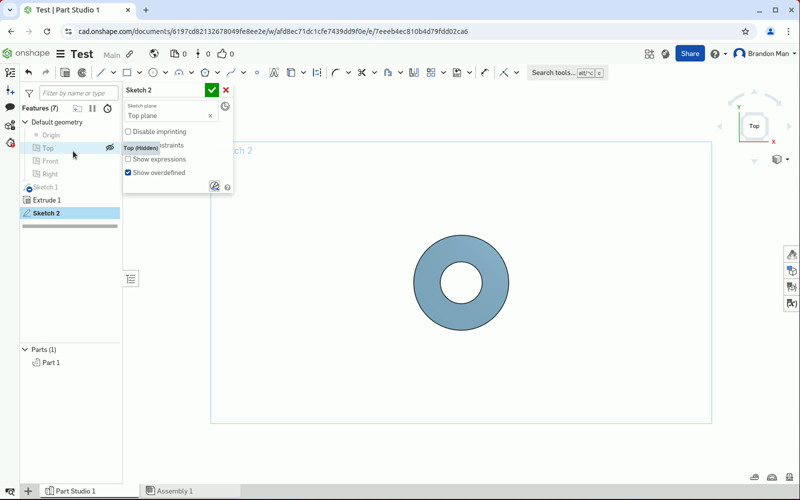
mouse_move(73, 352)
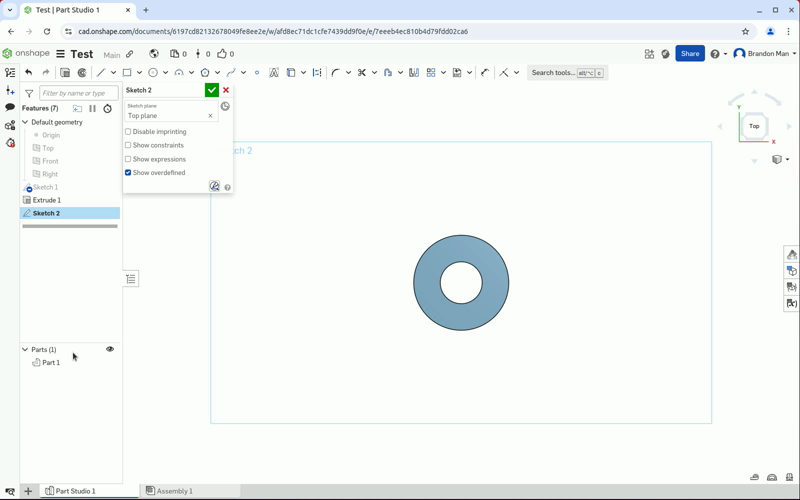
key(y)
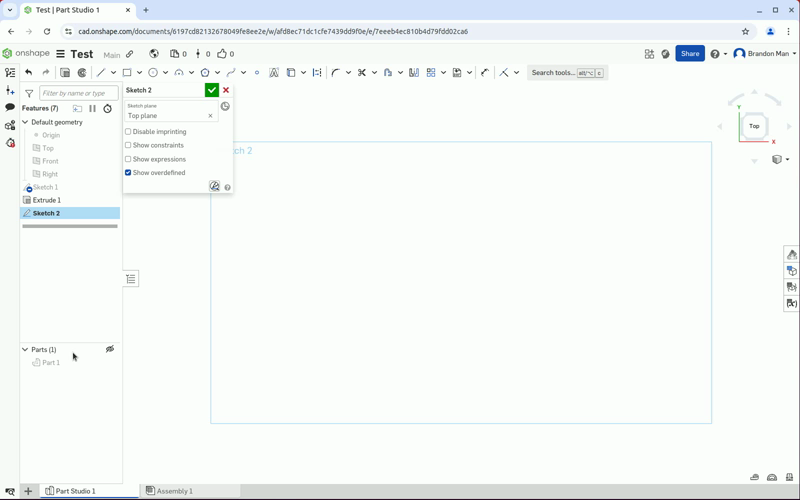
key(l)
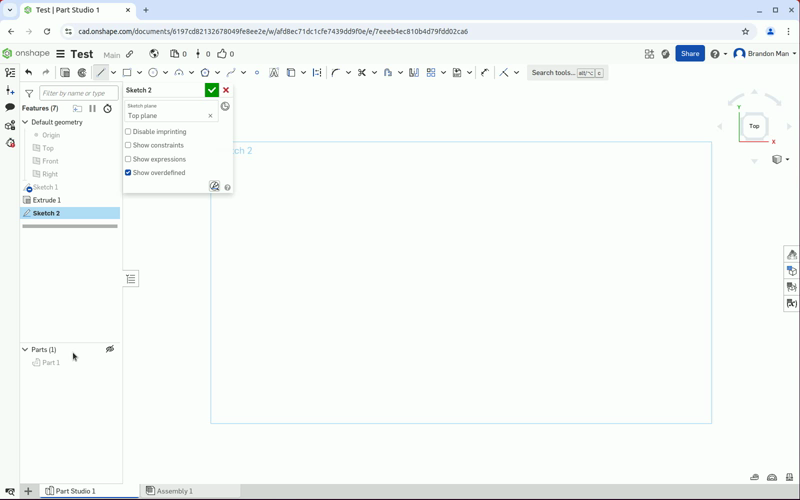
key_down(shift)
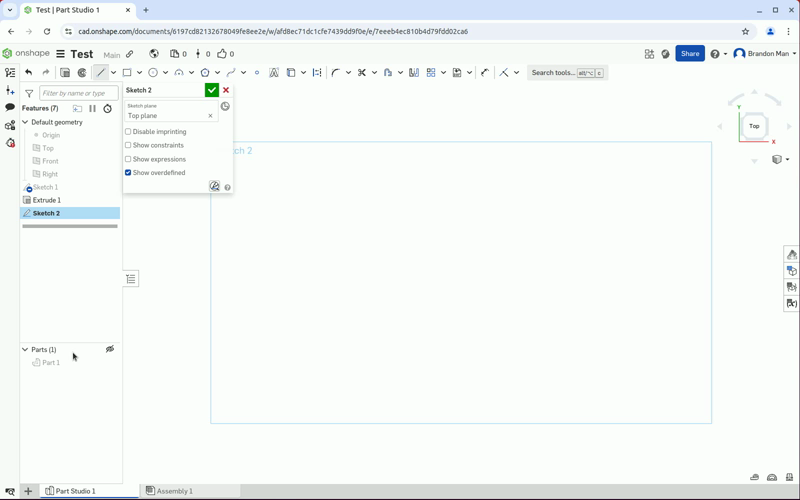
mouse_move(491, 318)
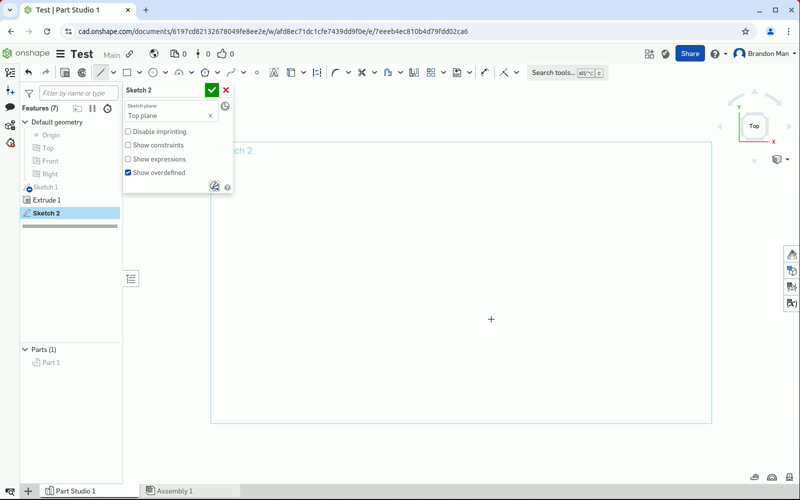
click(491, 318)
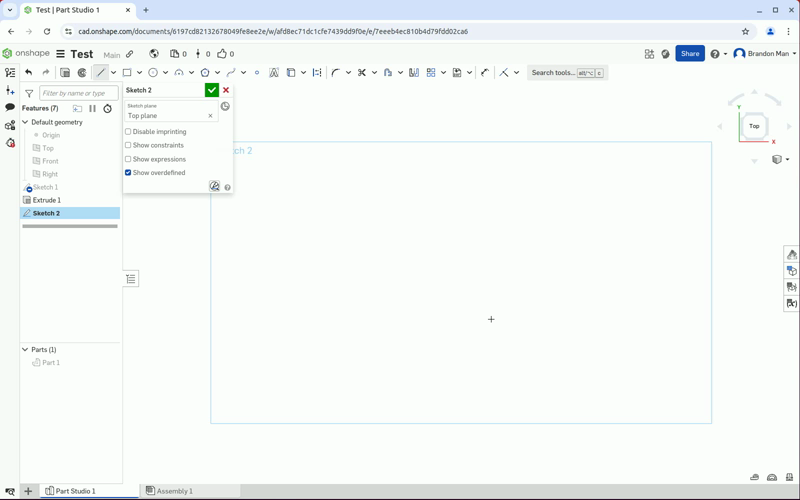
key_up(shift)
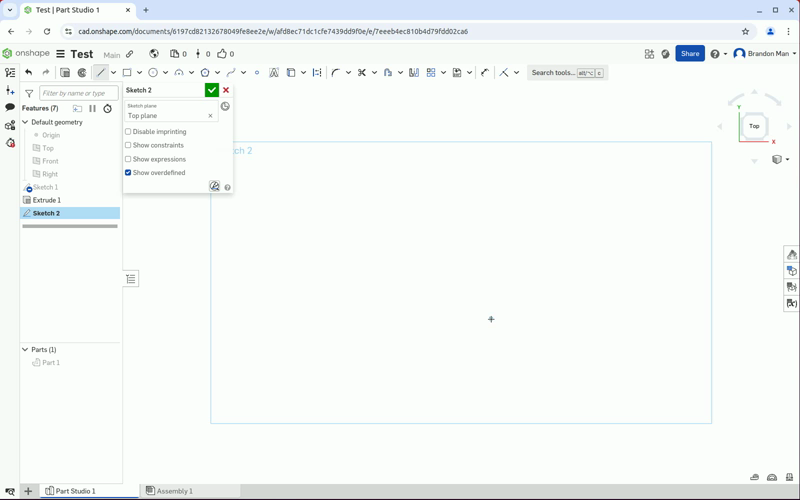
key_down(shift)
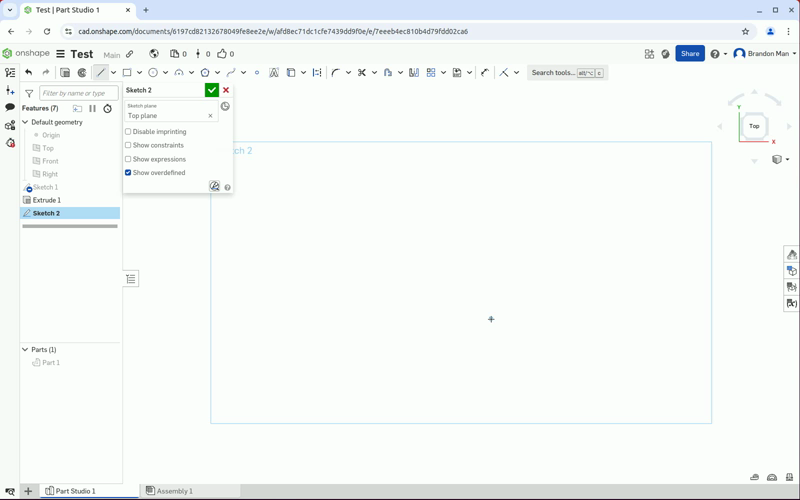
mouse_move(521, 318)
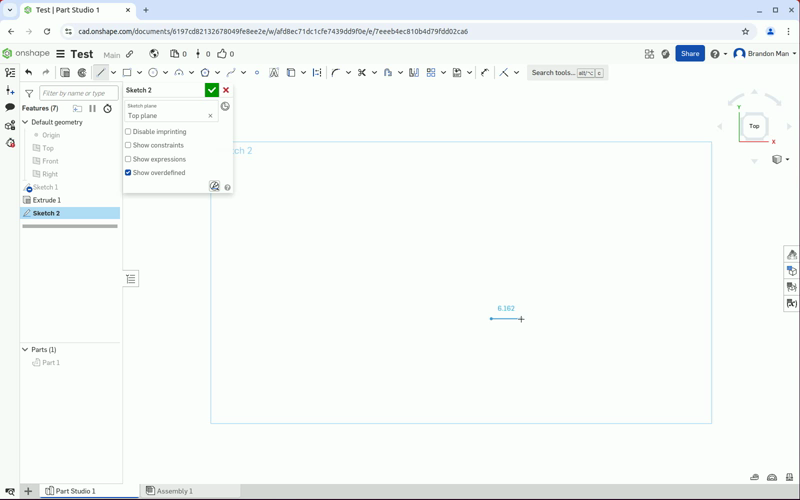
mouse_move(538, 318)
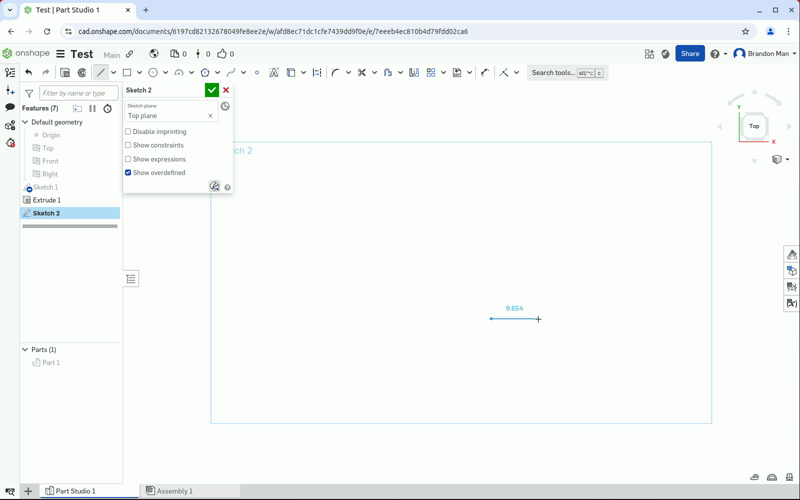
click(538, 318)
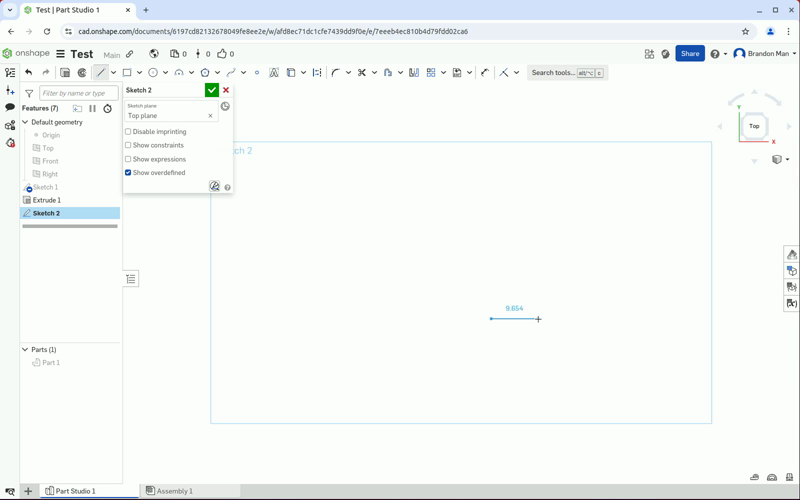
key_up(shift)
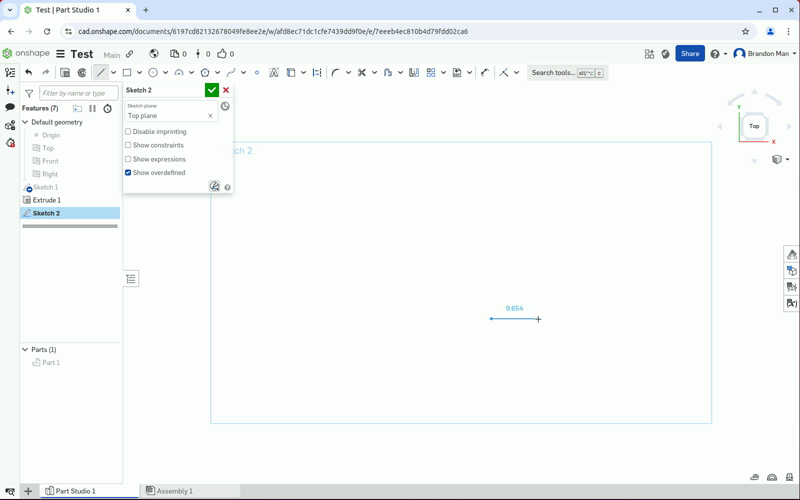
key(esc)
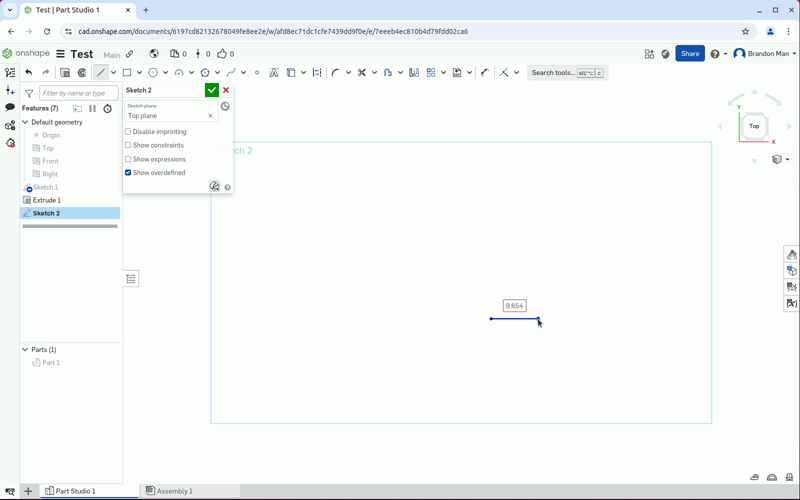
key(a)
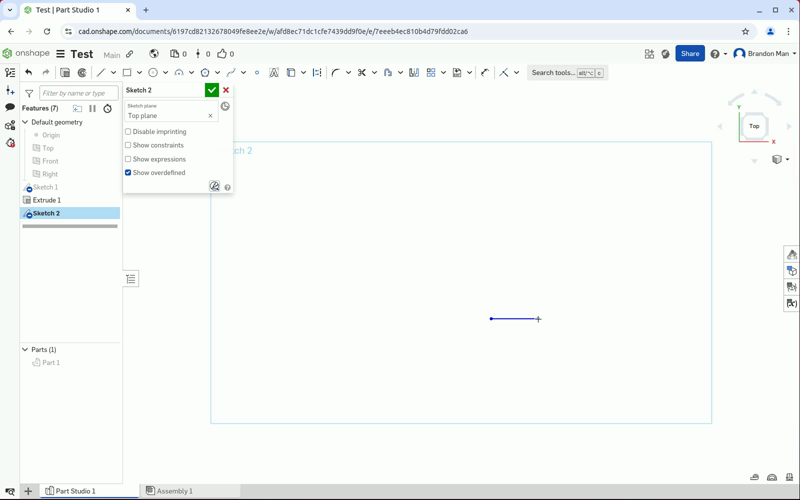
mouse_move(538, 318)
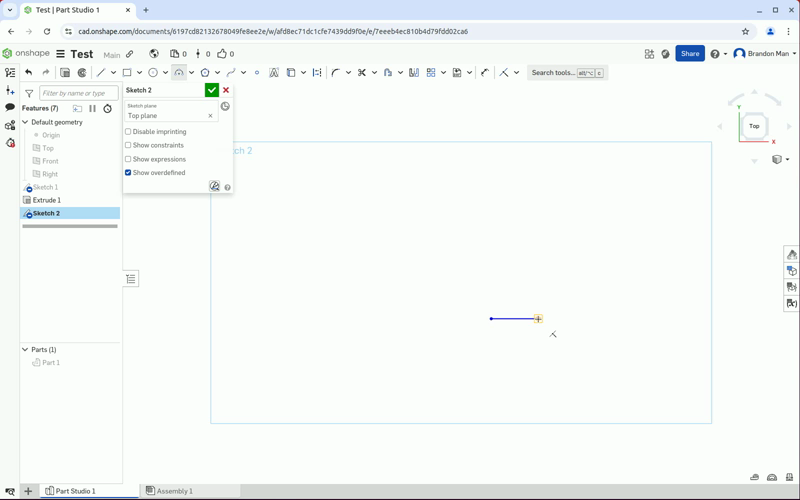
click(538, 318)
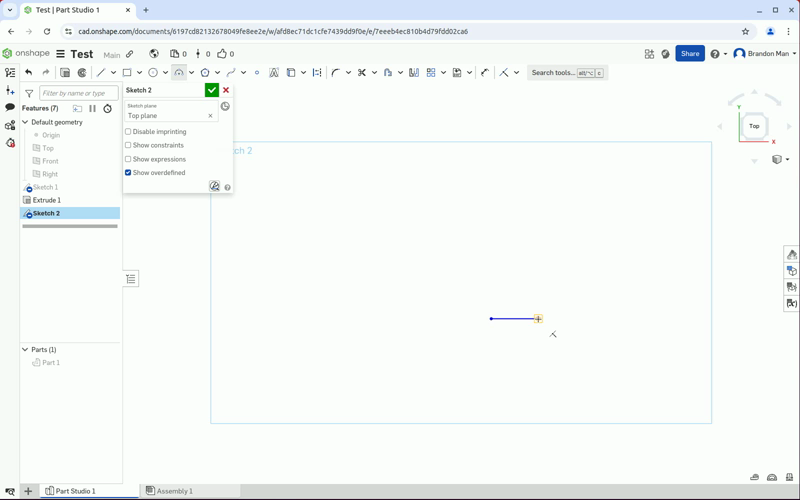
key_down(shift)
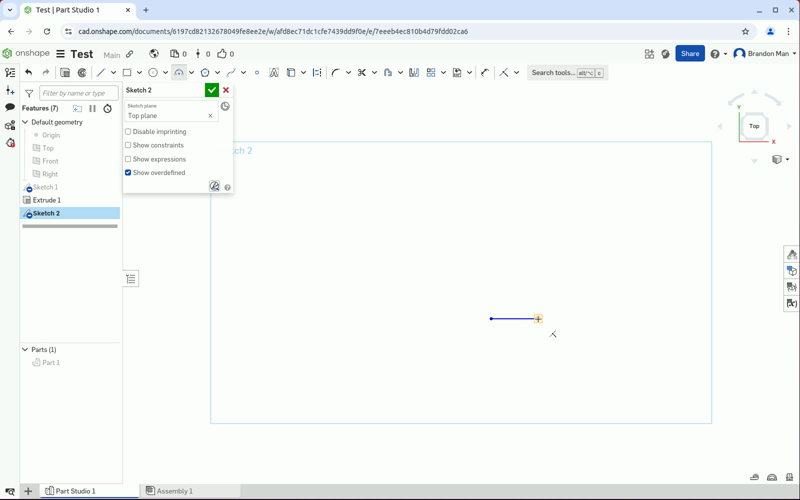
mouse_move(538, 247)
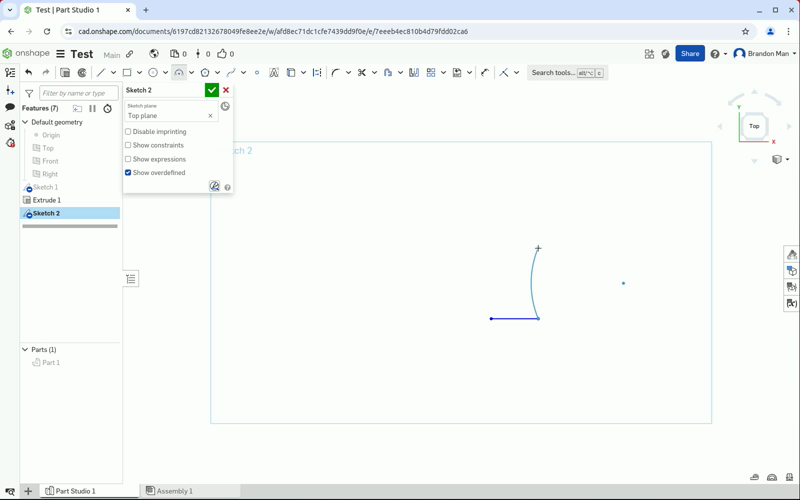
click(538, 247)
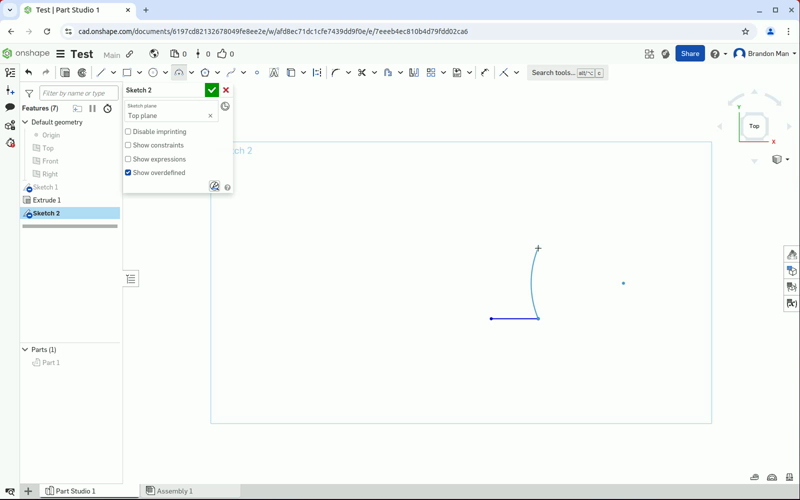
mouse_move(573, 283)
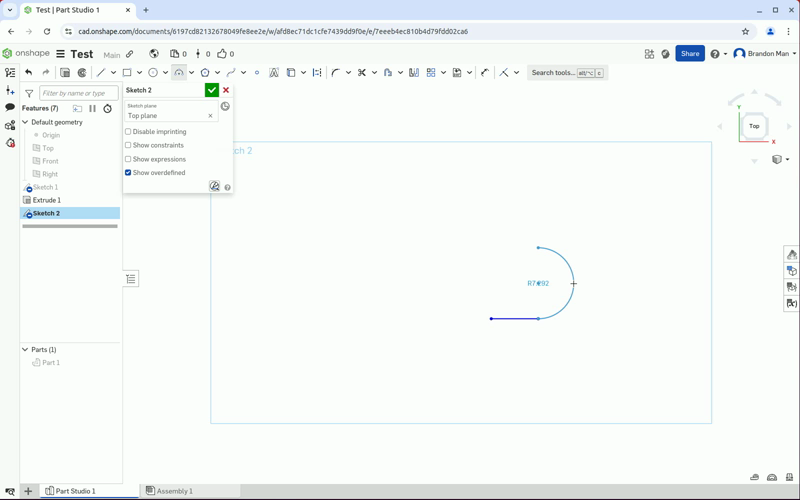
click(573, 283)
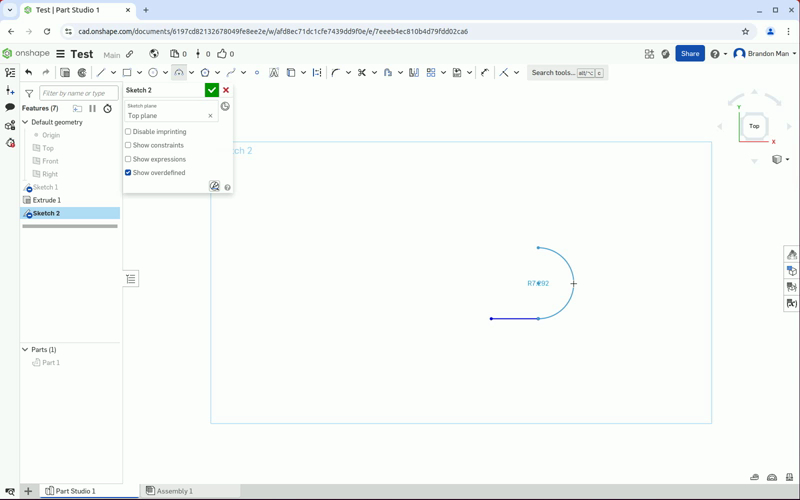
key_up(shift)
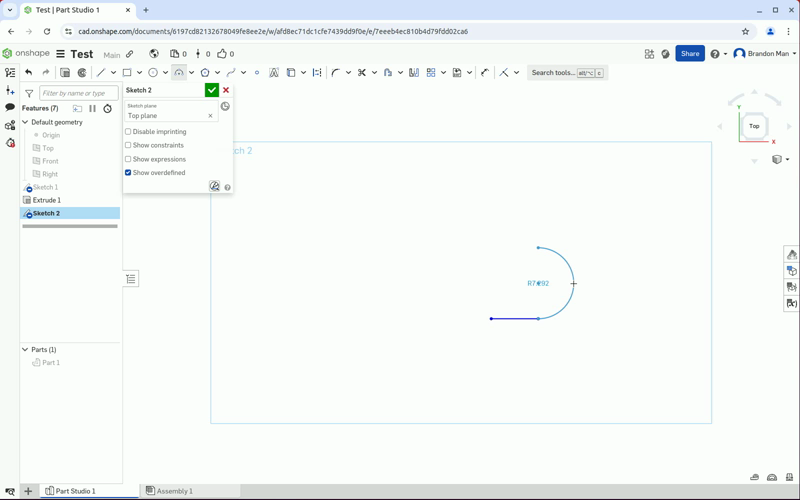
key(esc)
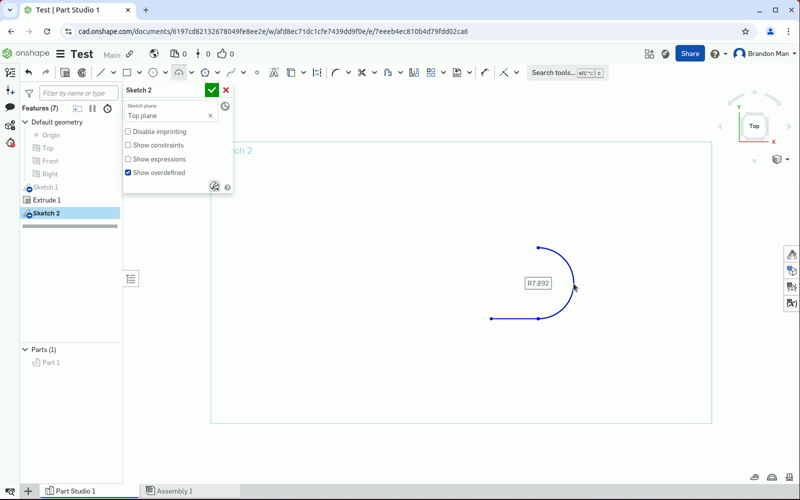
key(l)
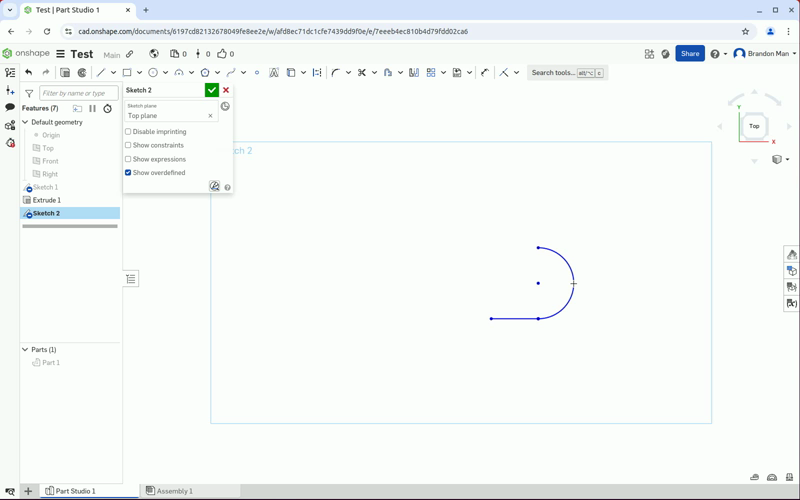
mouse_move(538, 247)
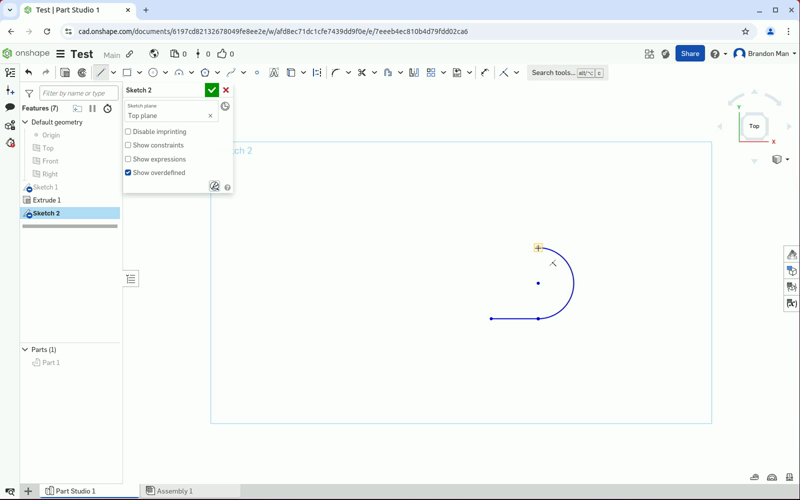
click(538, 247)
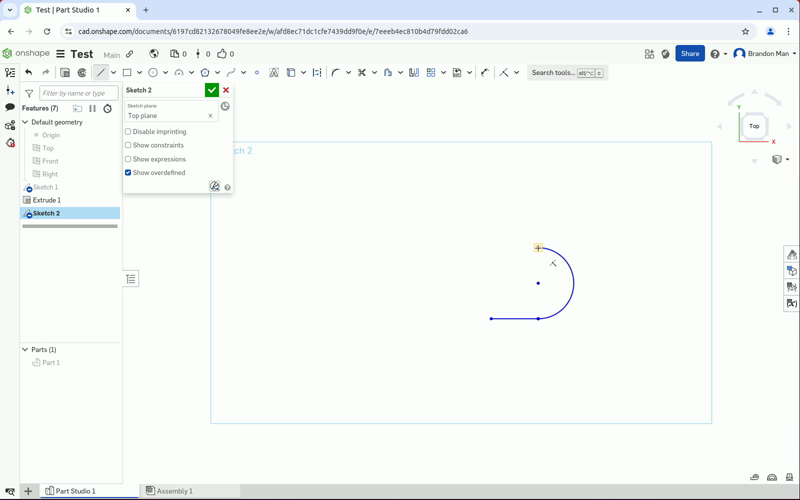
key_down(shift)
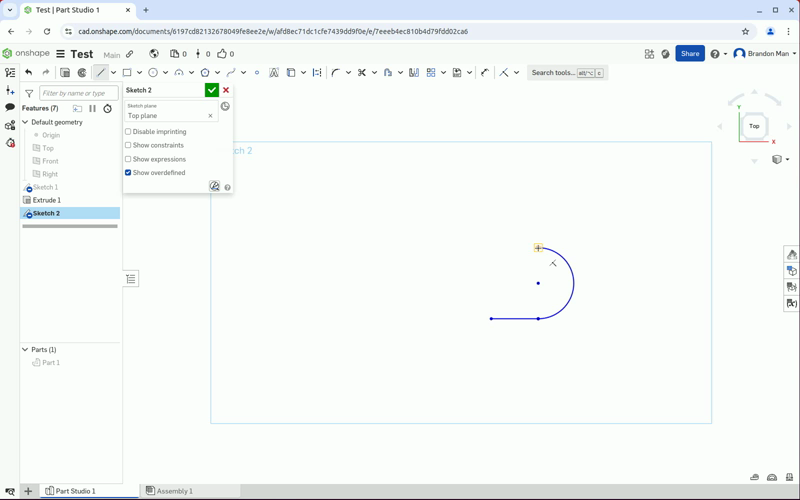
mouse_move(568, 247)
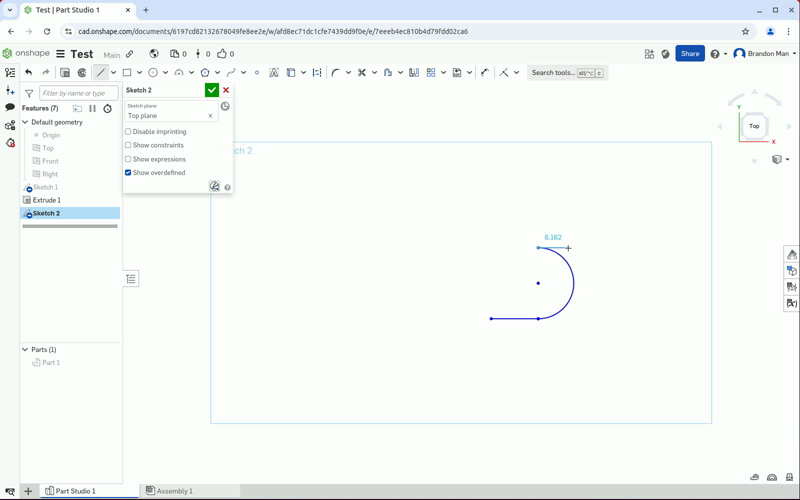
mouse_move(491, 247)
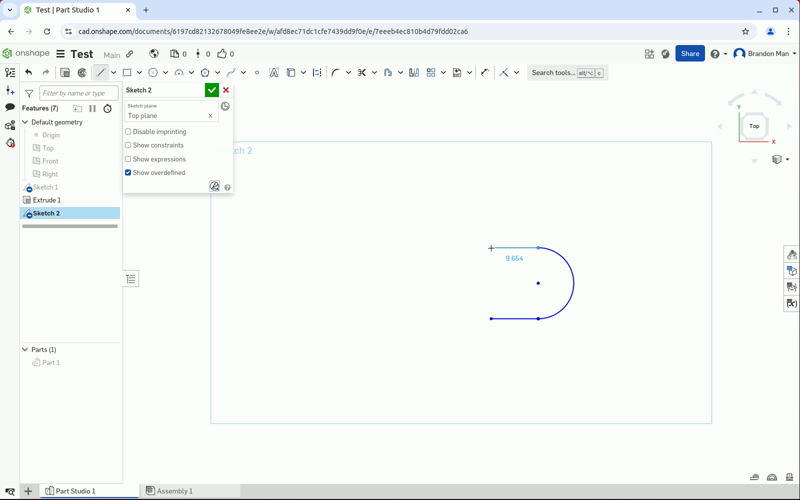
click(491, 247)
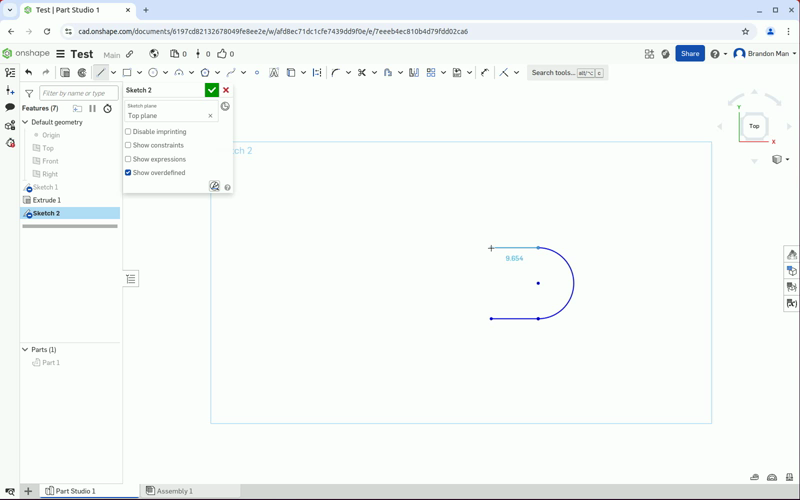
key_up(shift)
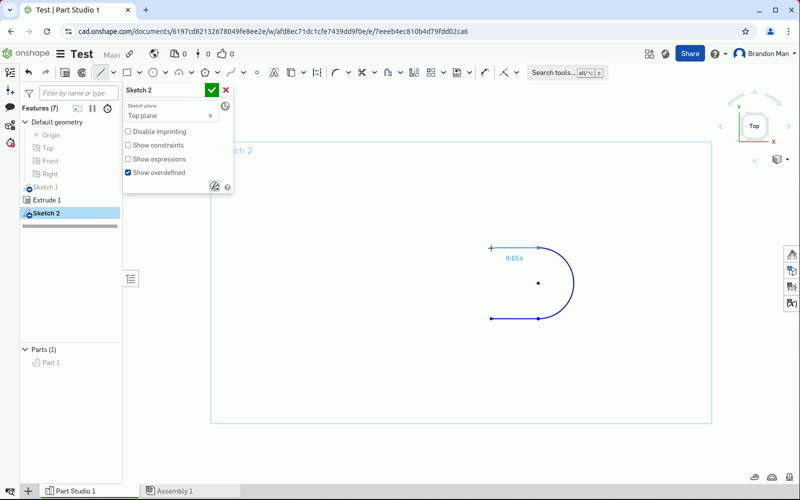
key(esc)
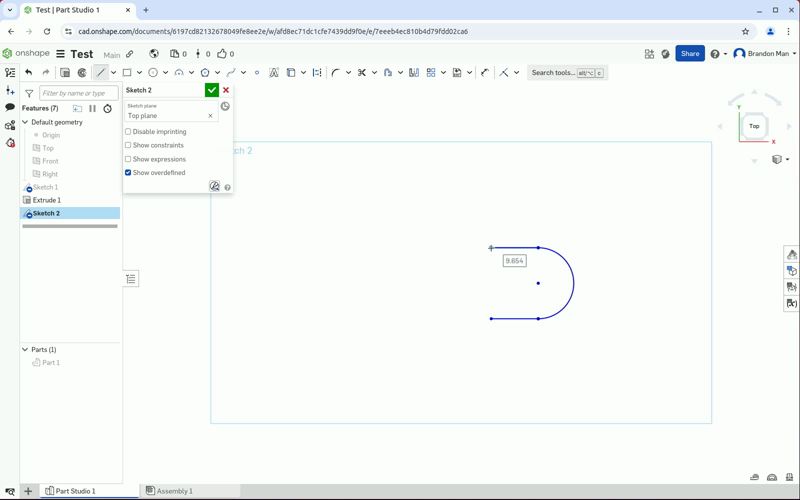
key(a)
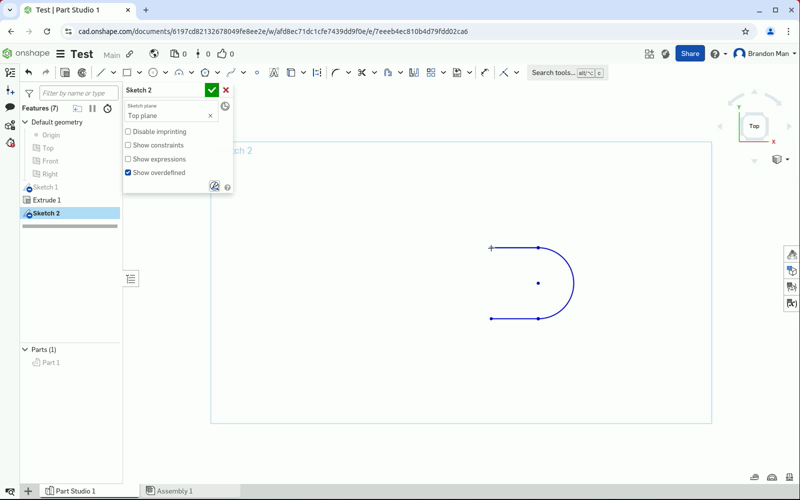
mouse_move(491, 247)
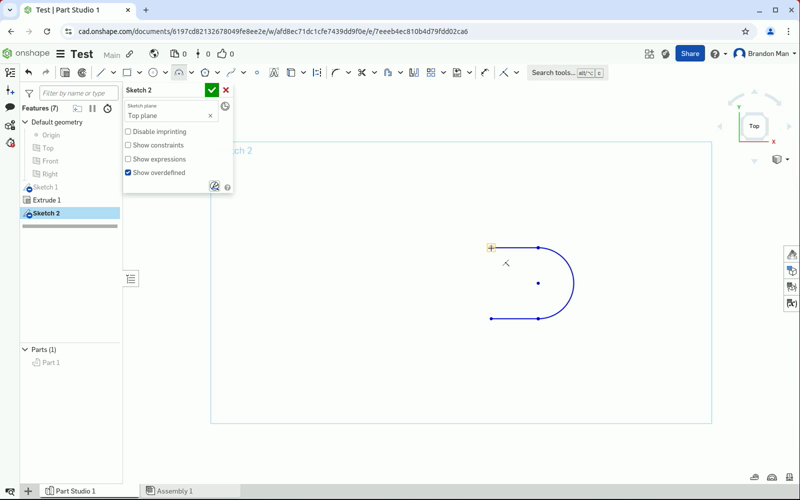
click(491, 247)
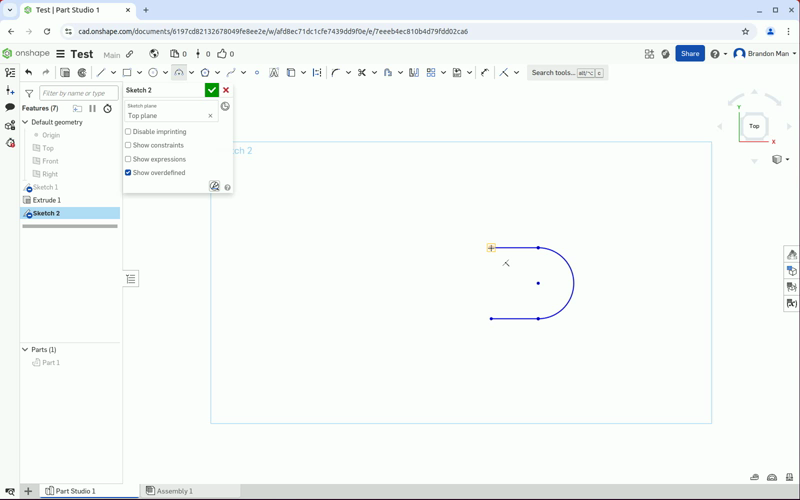
mouse_move(491, 318)
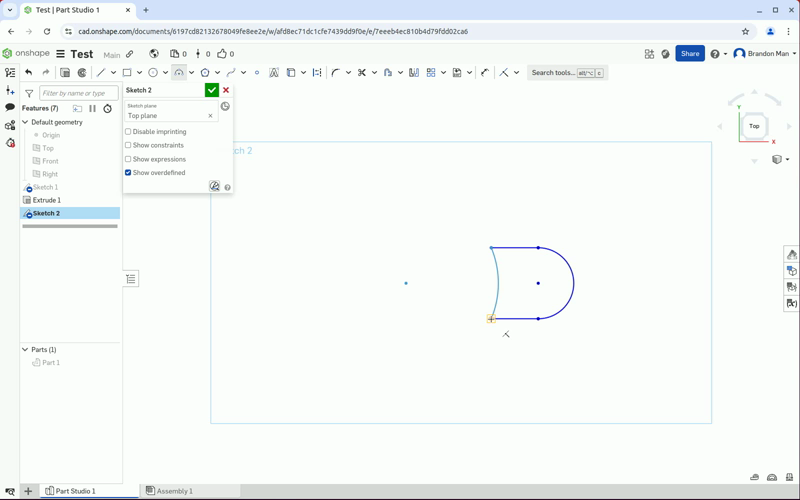
click(491, 318)
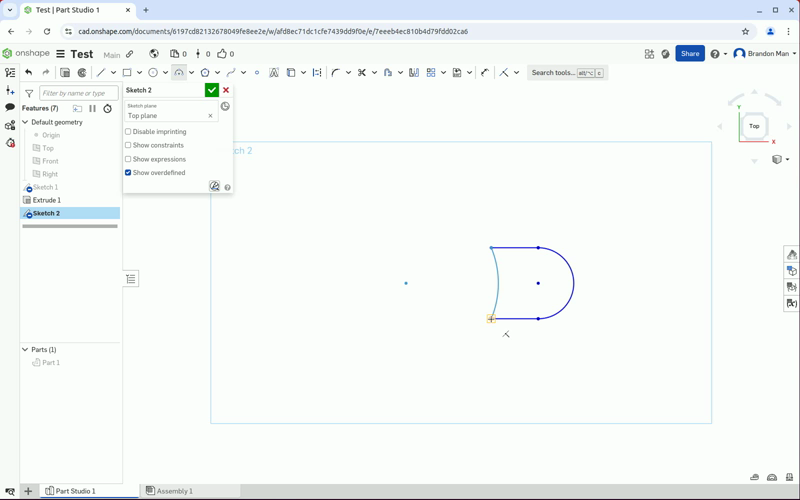
key_down(shift)
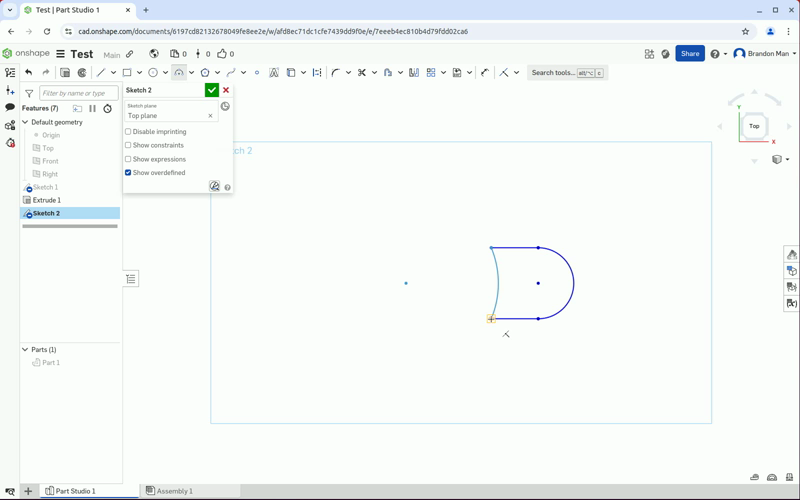
mouse_move(507, 283)
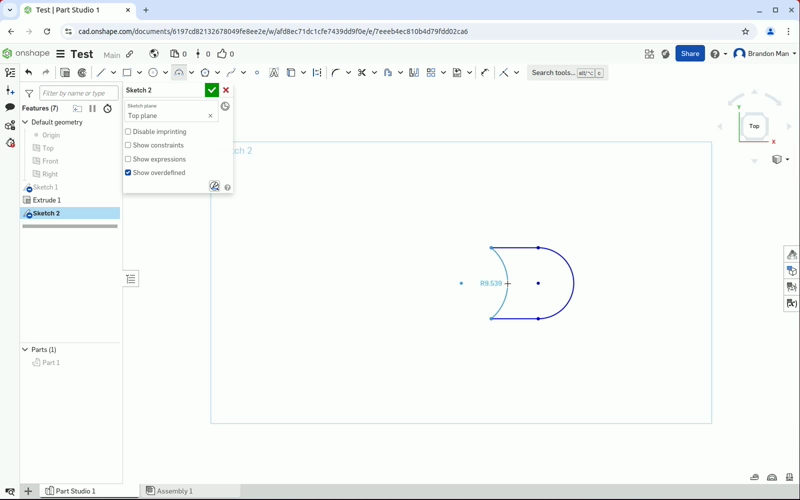
click(507, 283)
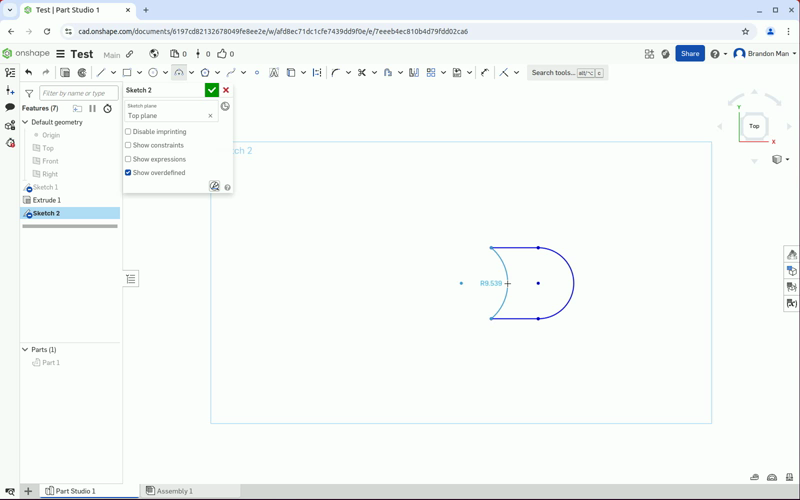
key_up(shift)
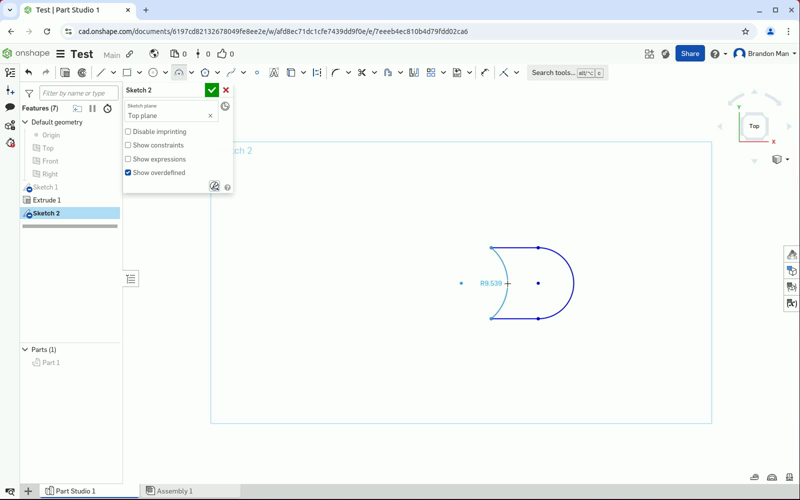
key(esc)
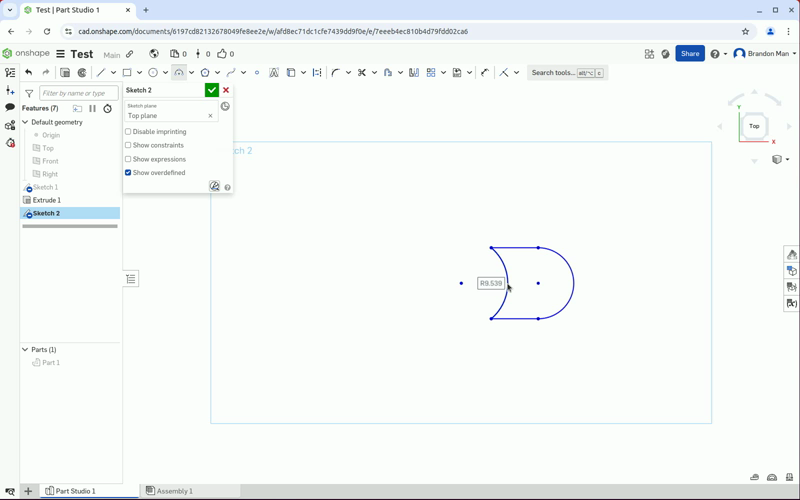
key(c)
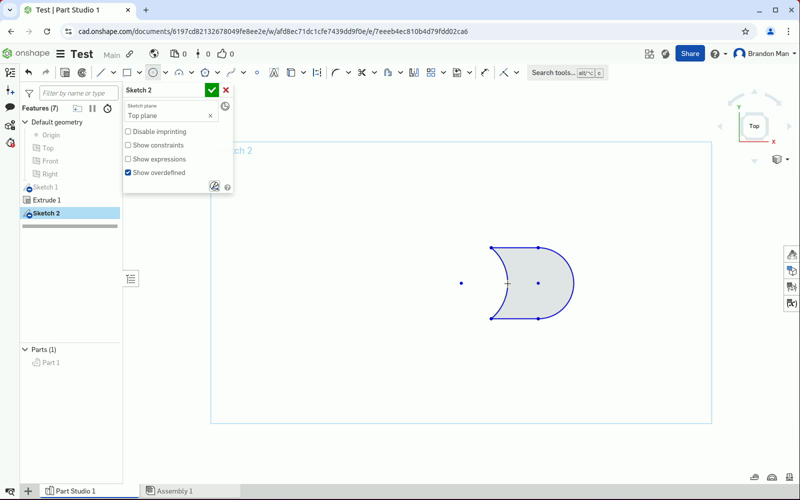
key_down(shift)
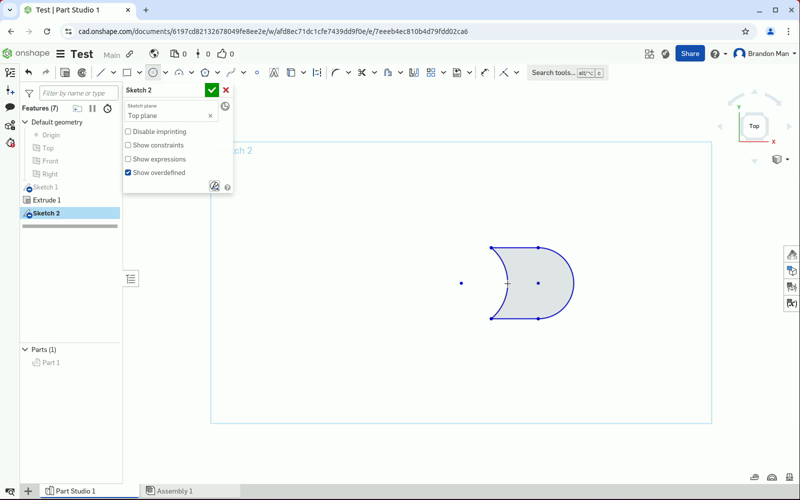
mouse_move(538, 283)
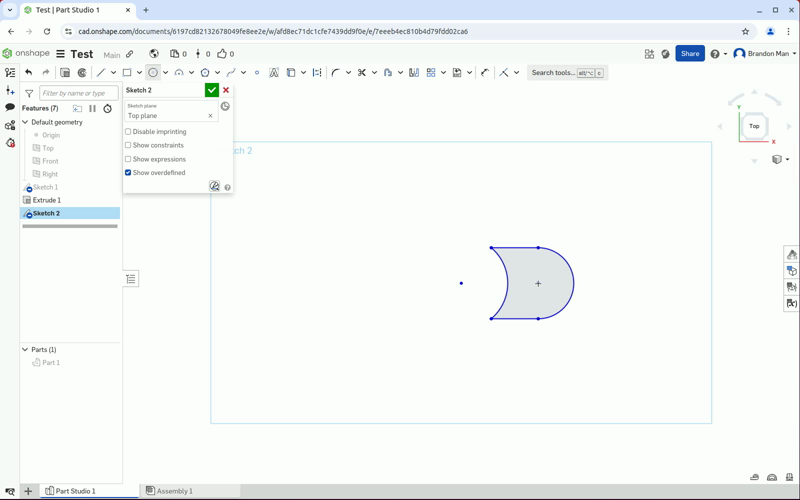
click(538, 283)
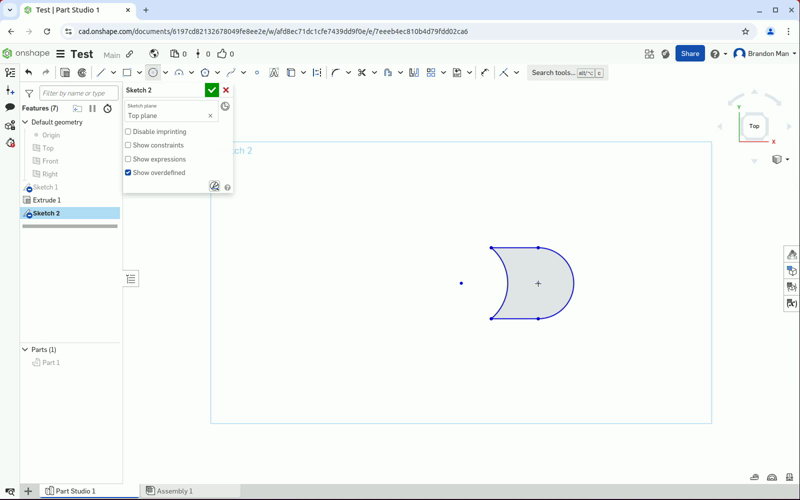
key_up(shift)
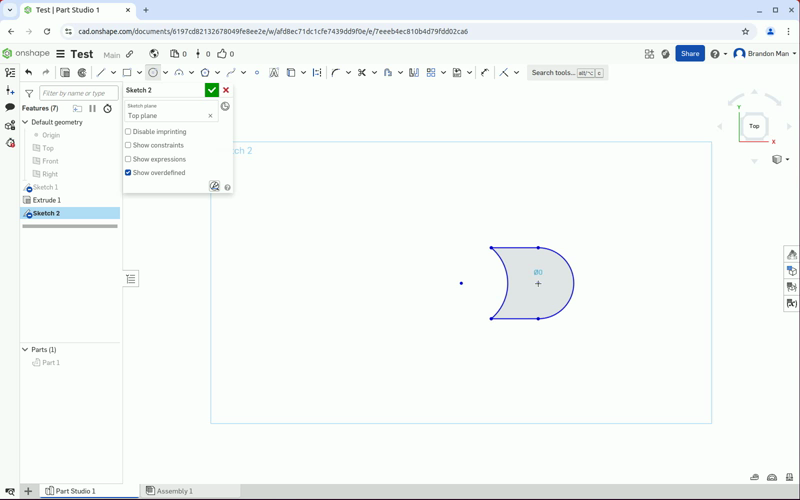
mouse_move(554, 283)
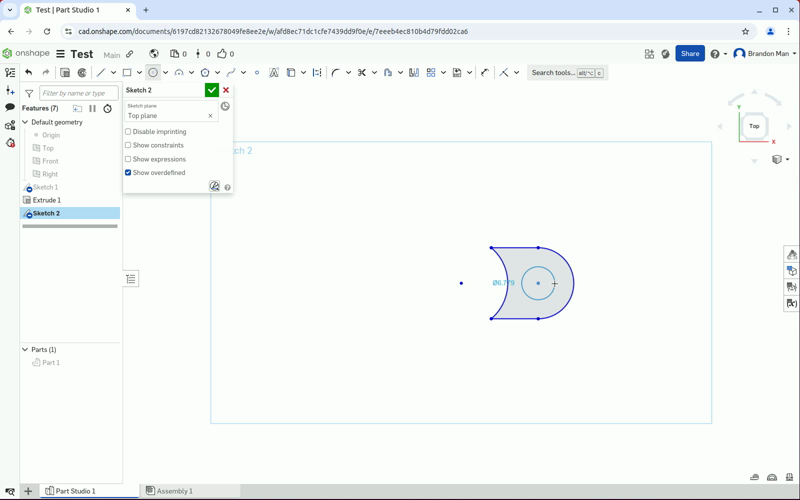
click(554, 283)
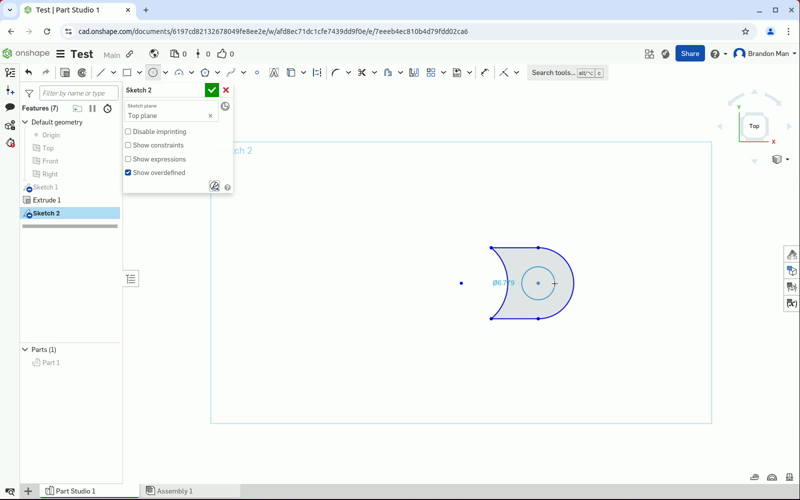
key(esc)
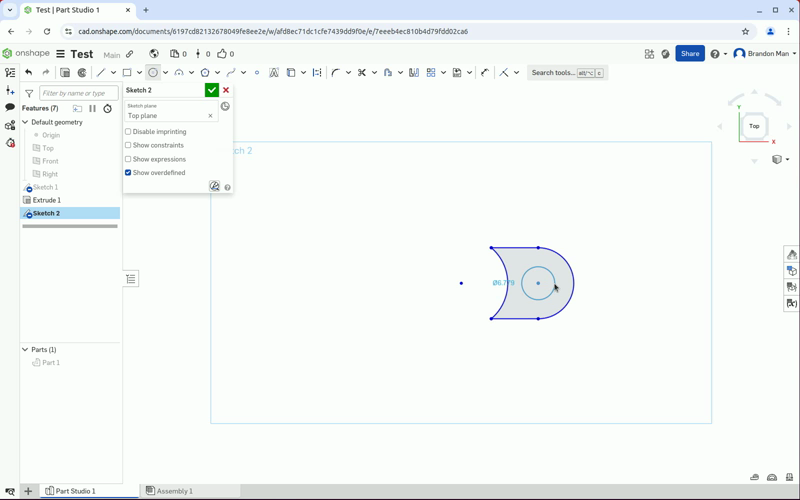
mouse_move(510, 277)
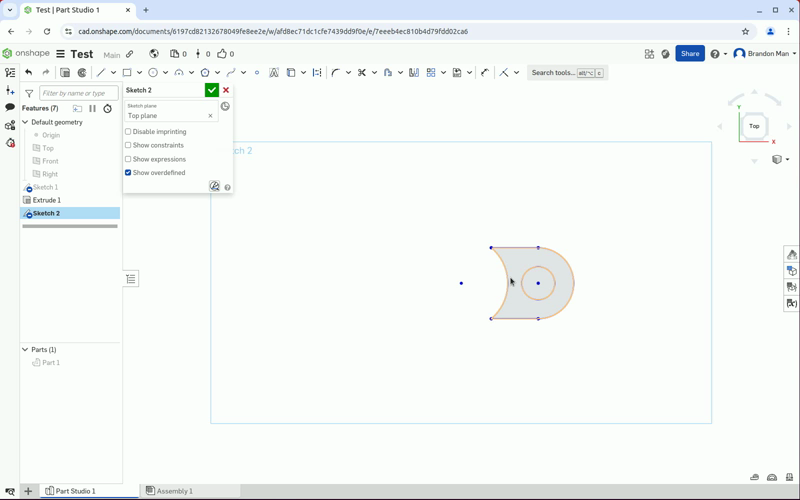
click(510, 277)
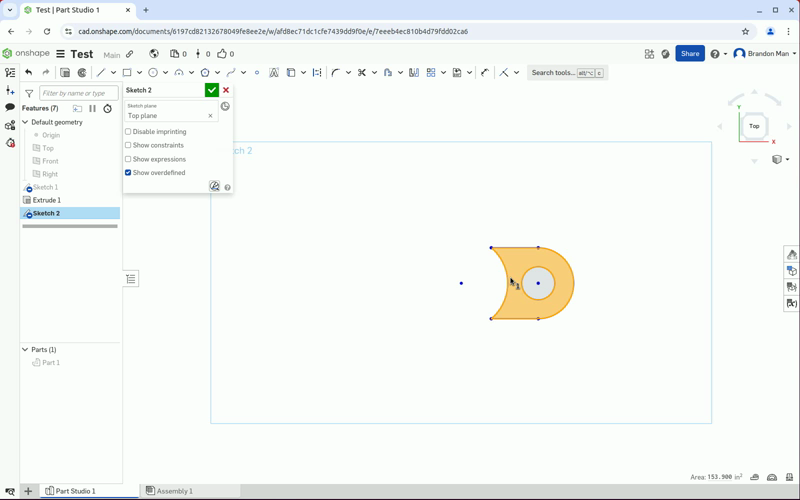
mouse_move(73, 352)
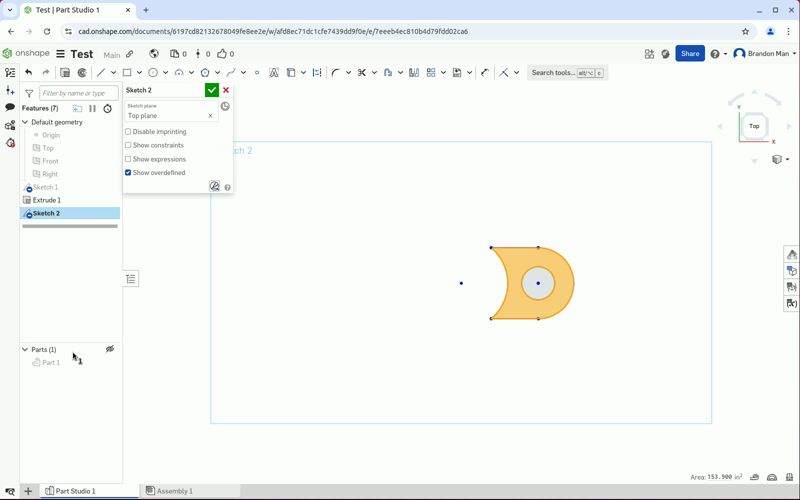
key(shift+y)
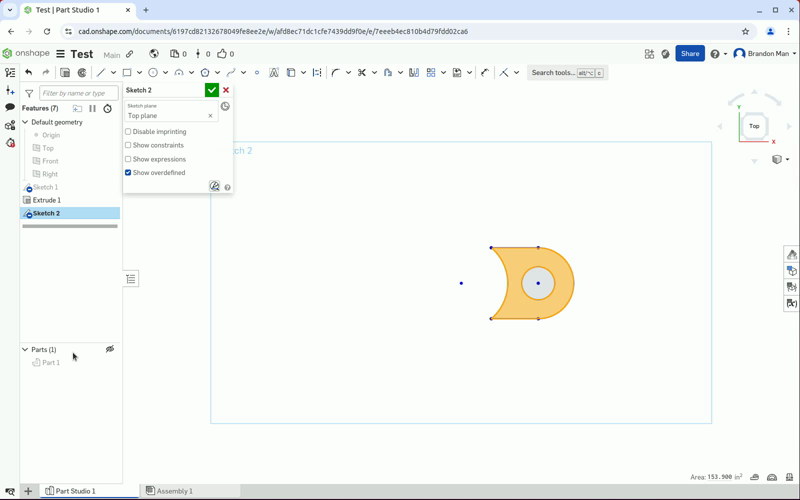
key(shift+e)
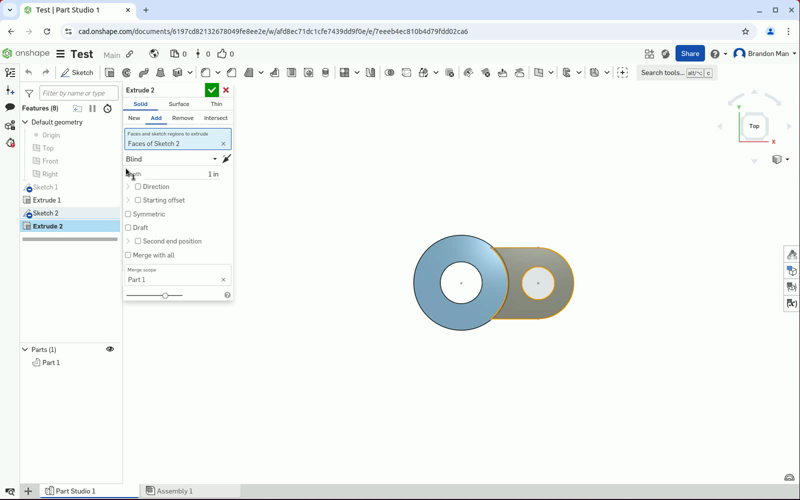
mouse_move(143, 106)
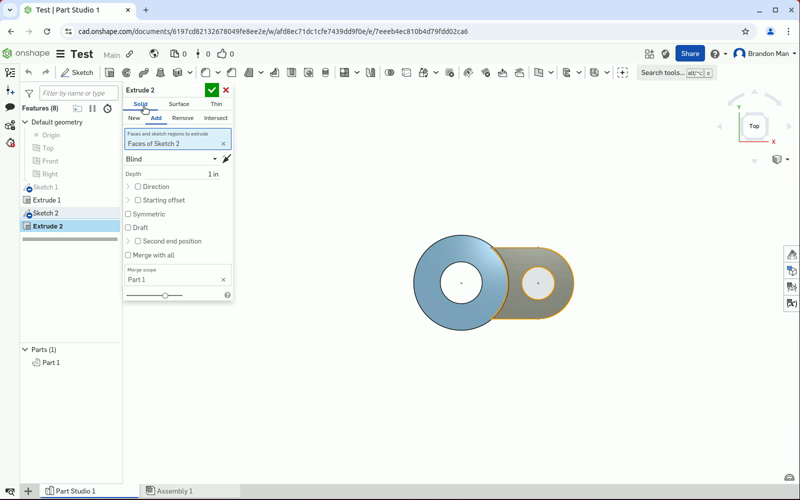
click(143, 106)
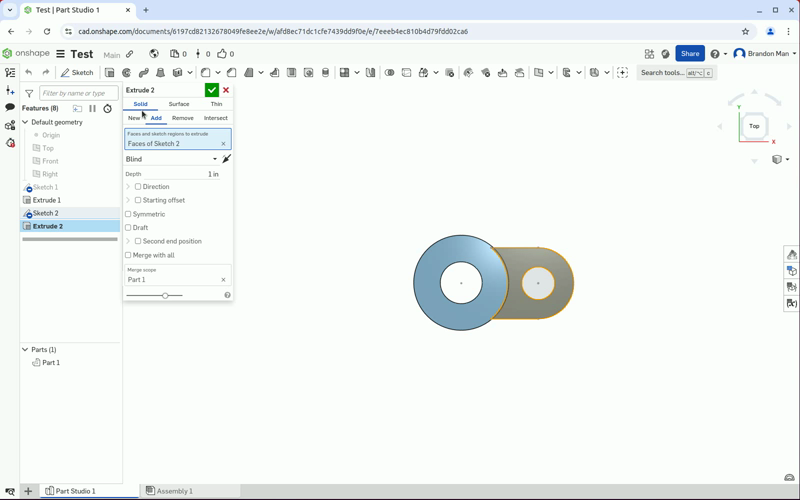
mouse_move(137, 120)
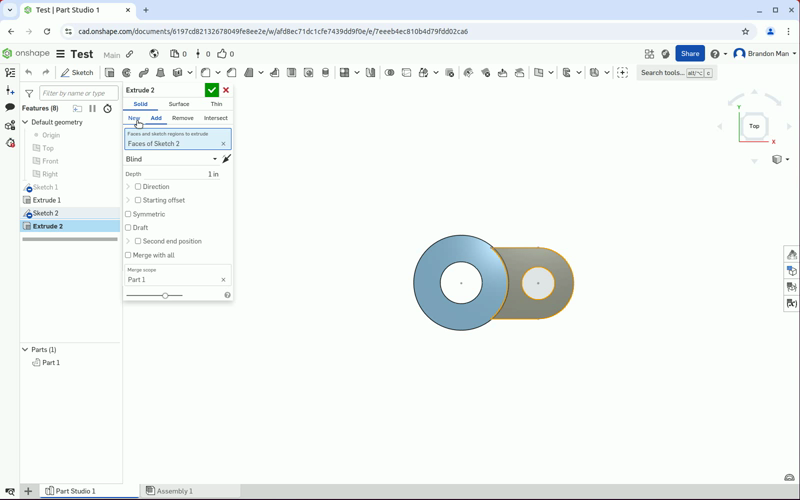
click(137, 120)
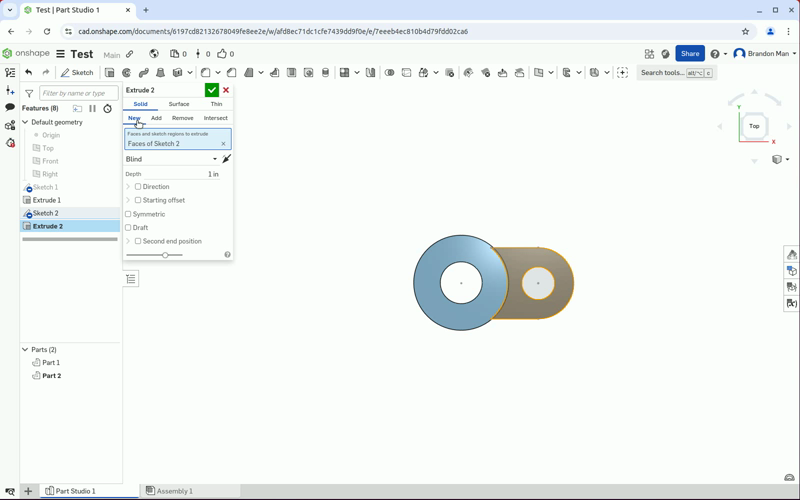
key(tab, 4)
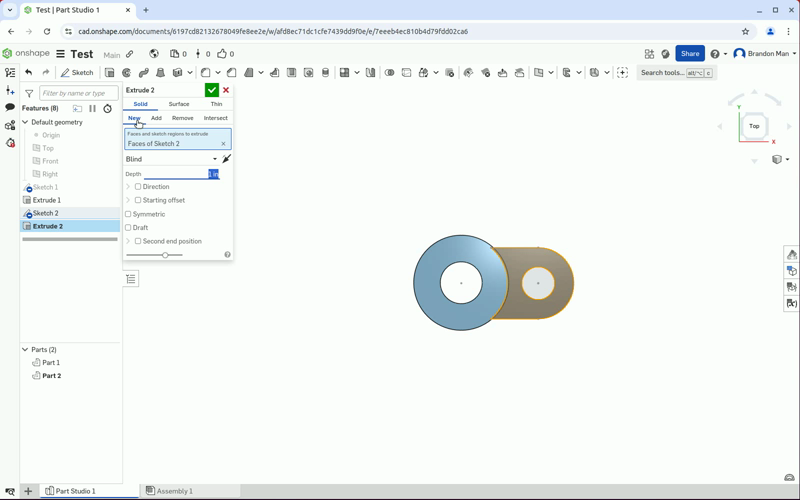
text(6.258)
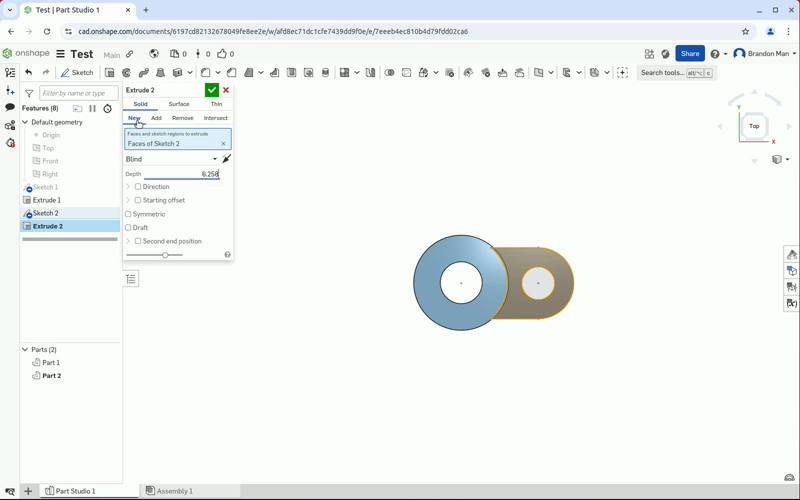
key(enter)
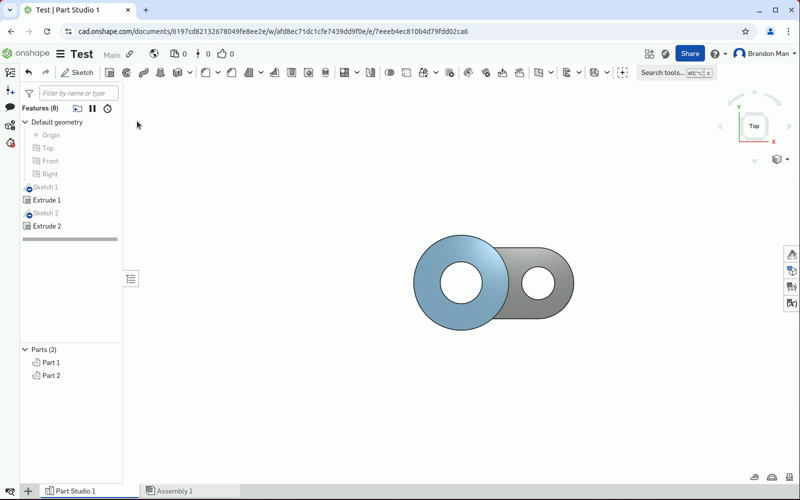
key(shift+h)
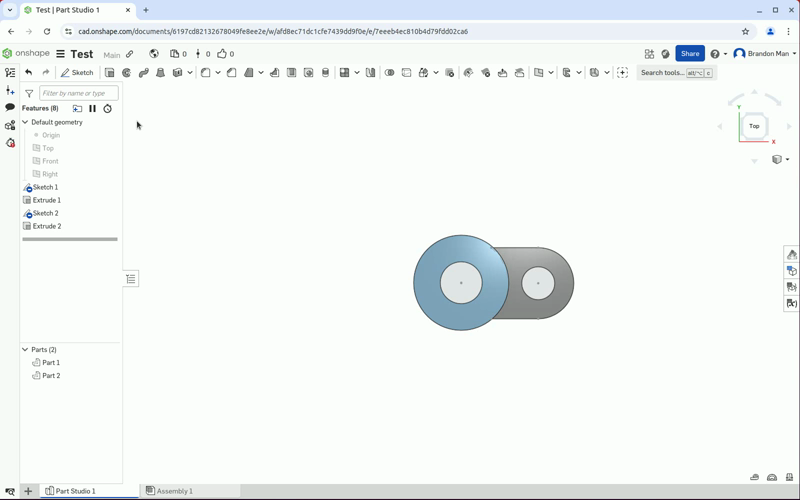
key(shift+h)
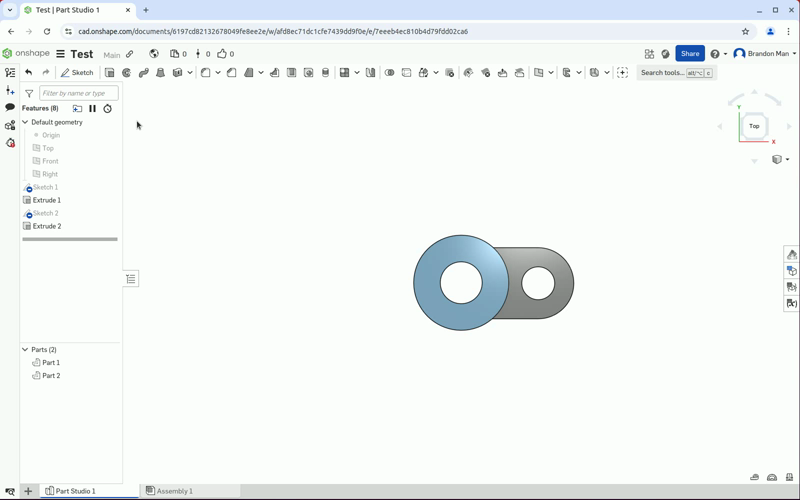
mouse_move(73, 189)
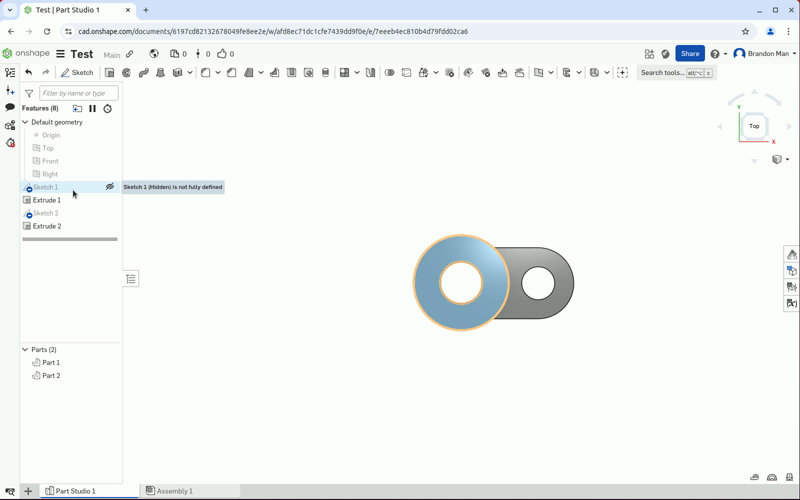
click(73, 189)
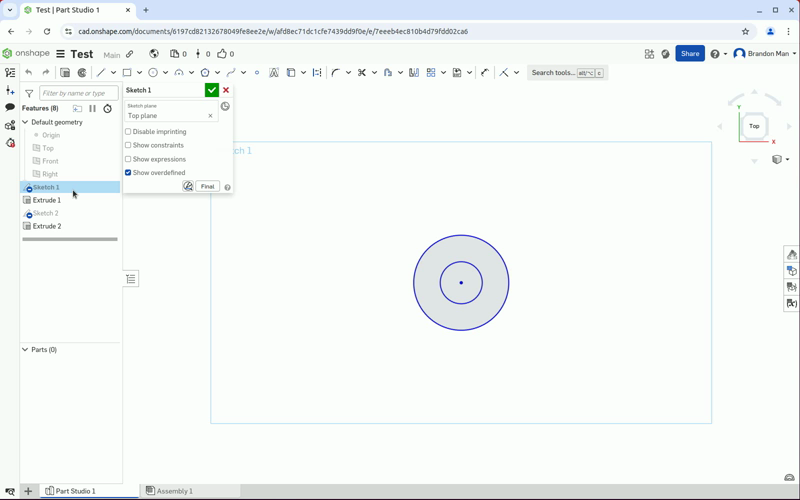
mouse_move(229, 92)
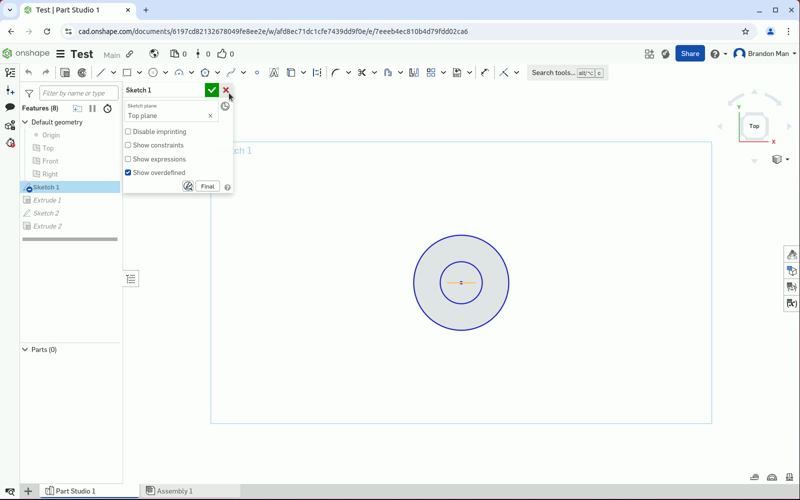
click(229, 92)
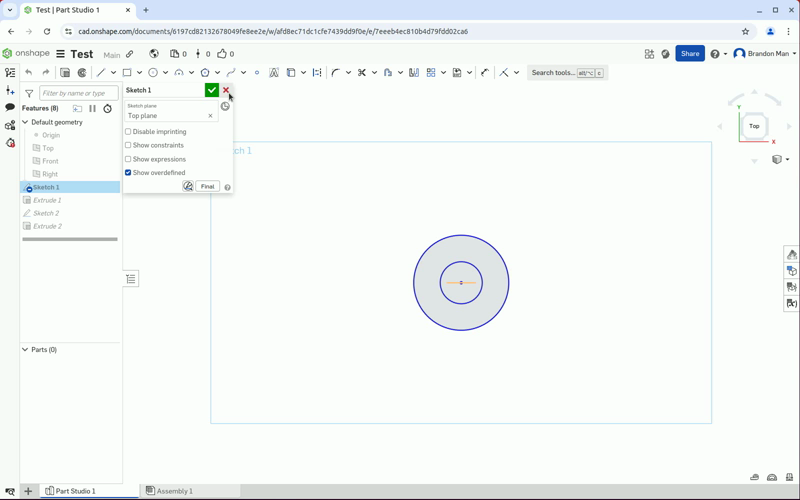
key(shift+s)
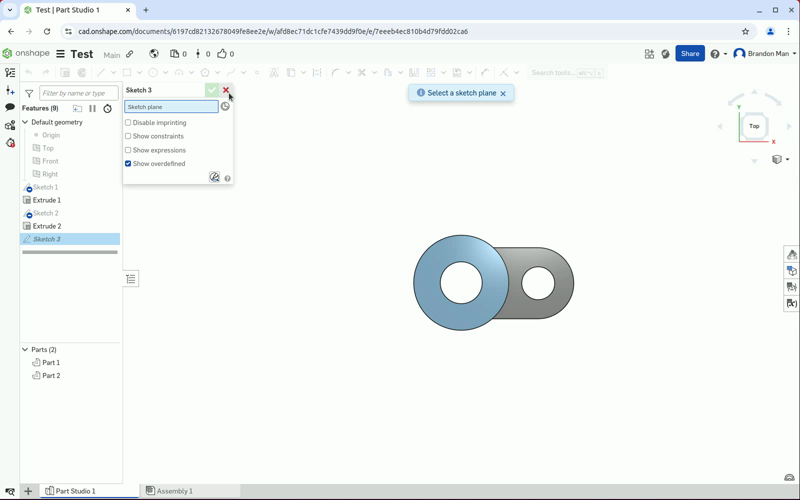
mouse_move(73, 150)
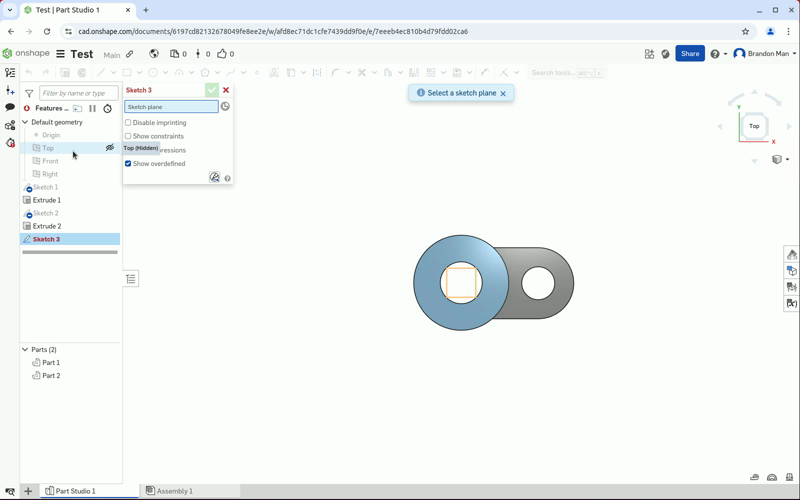
click(73, 150)
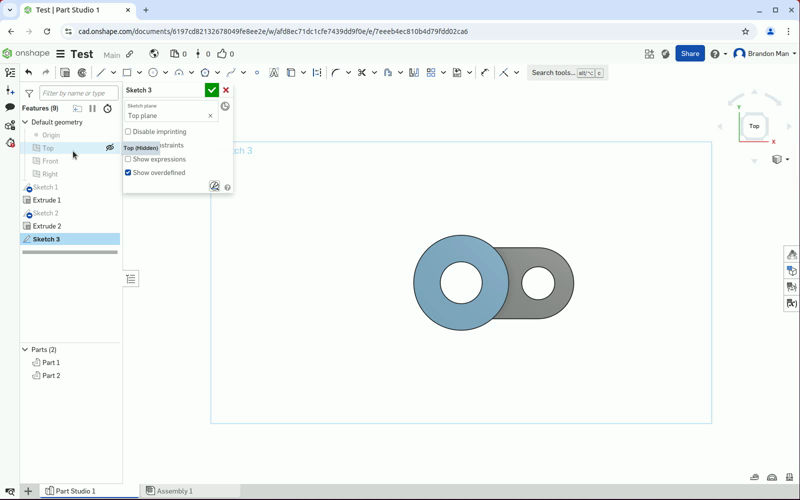
mouse_move(73, 352)
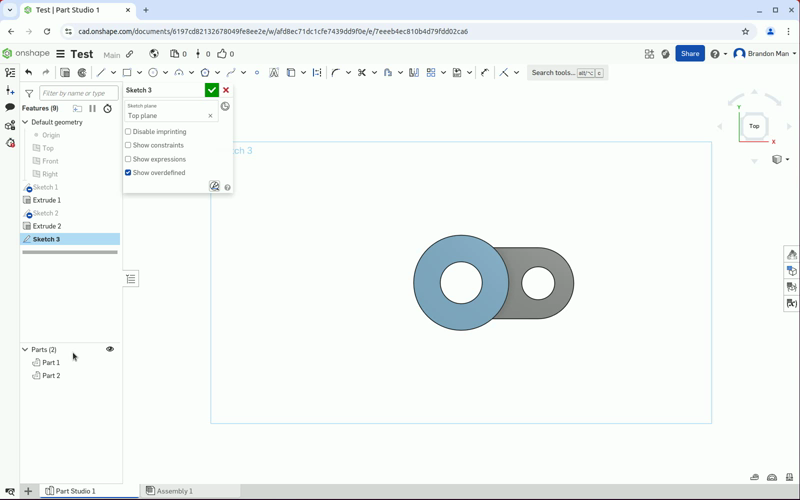
key(y)
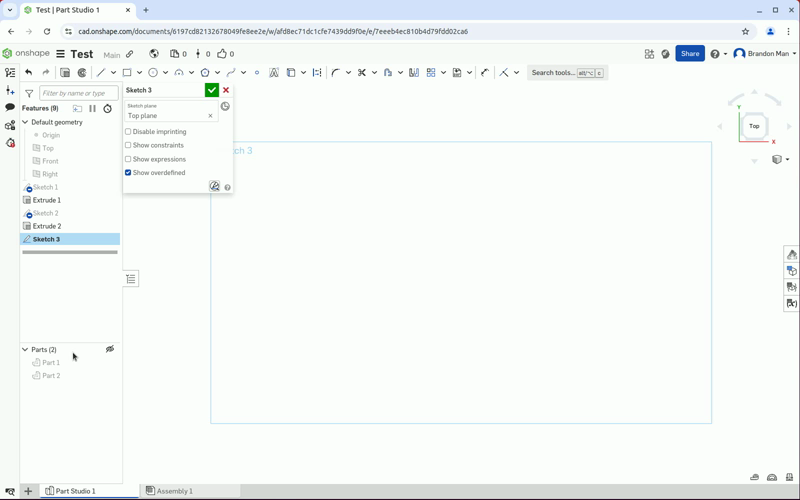
key(l)
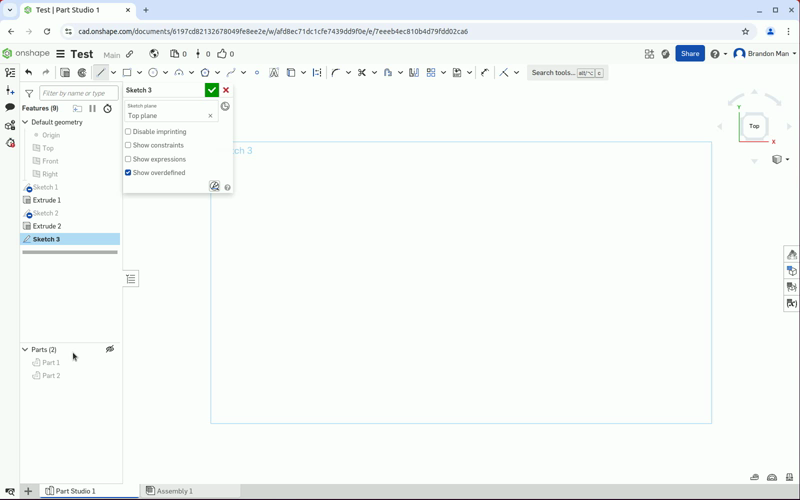
key_down(shift)
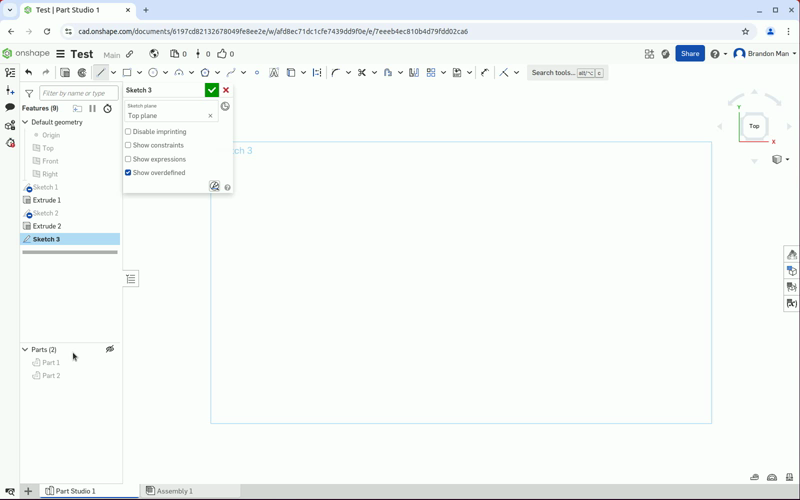
mouse_move(383, 318)
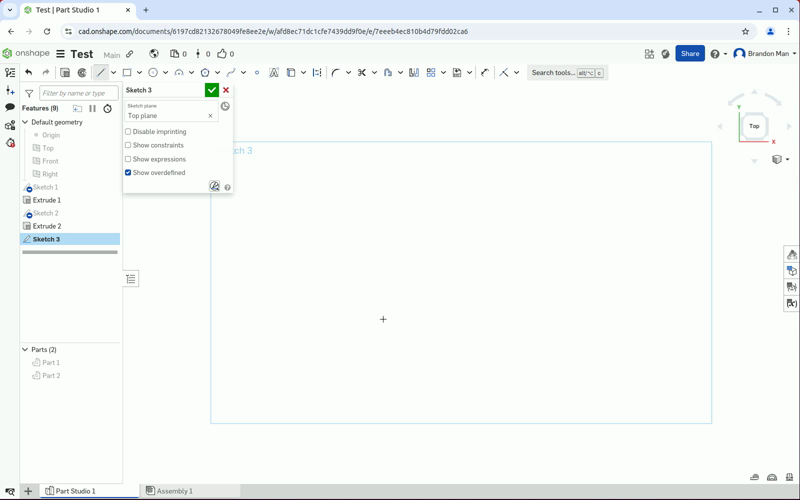
click(383, 318)
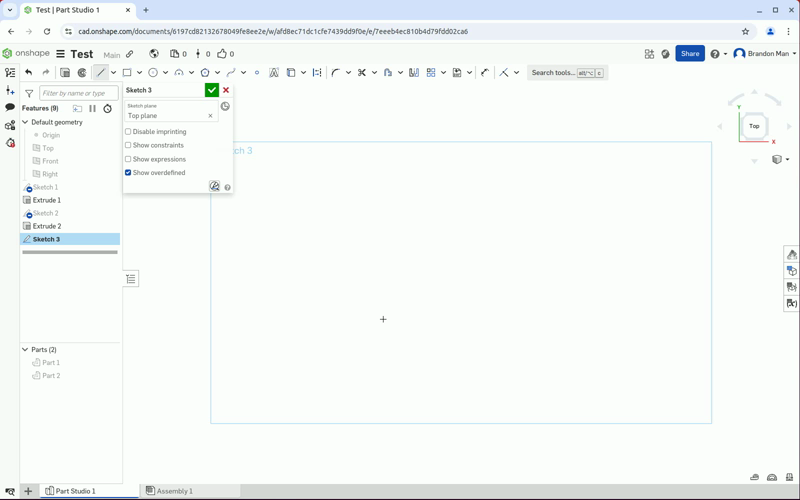
key_up(shift)
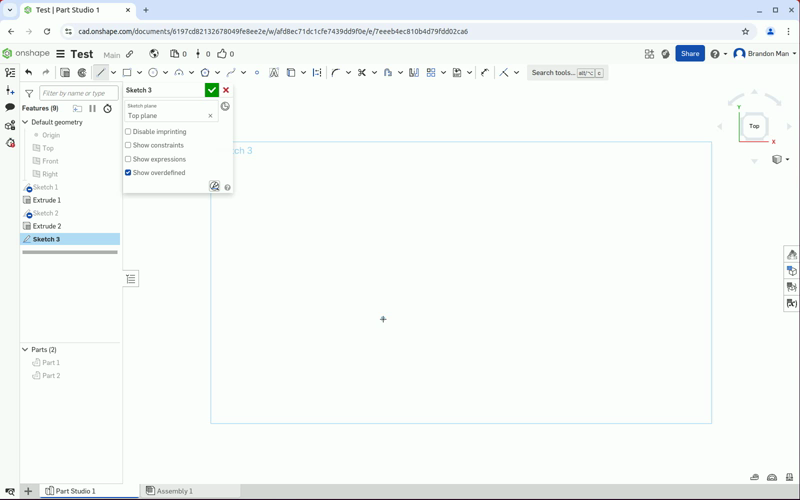
key_down(shift)
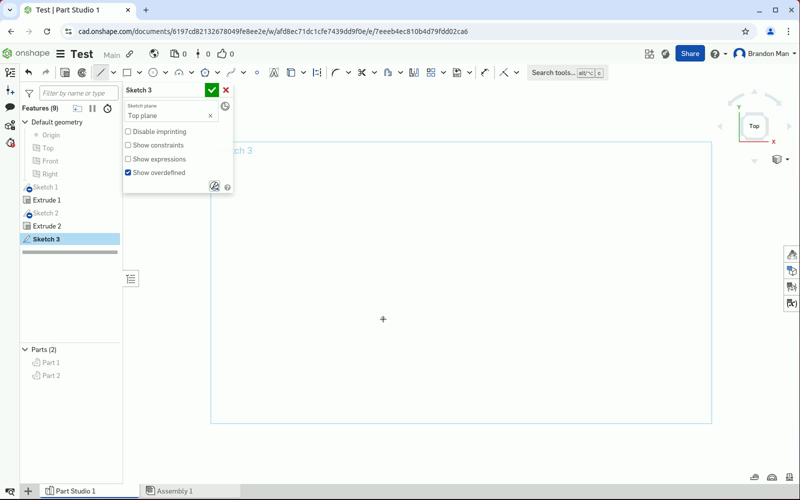
mouse_move(413, 318)
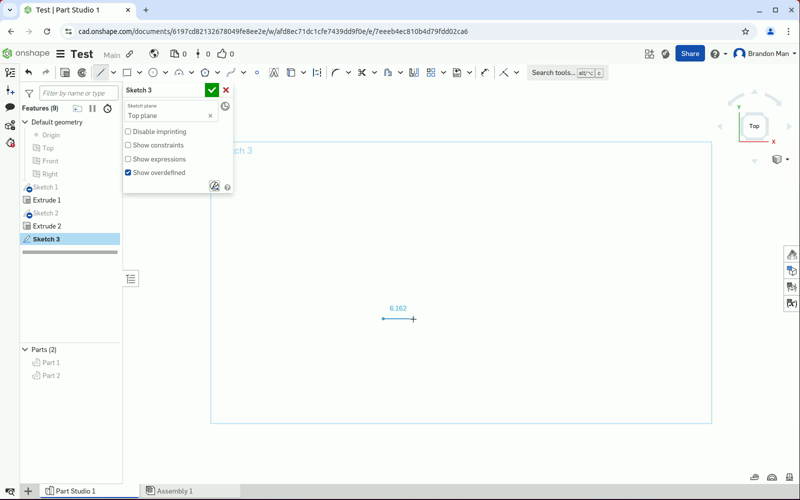
mouse_move(430, 318)
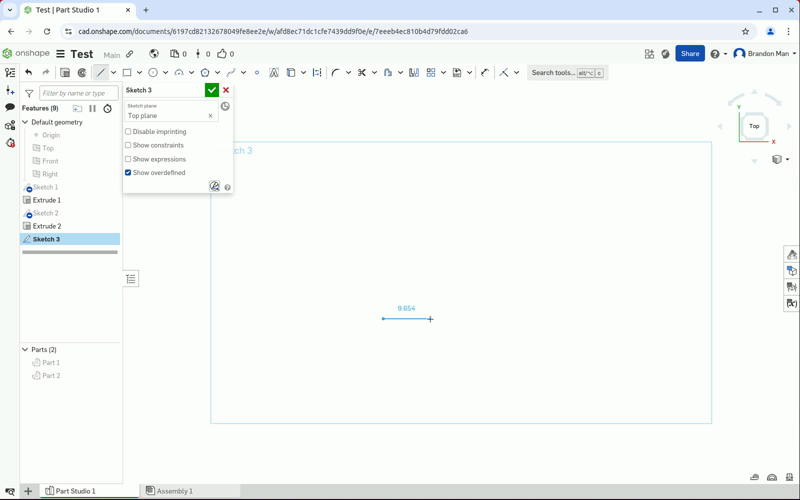
click(430, 318)
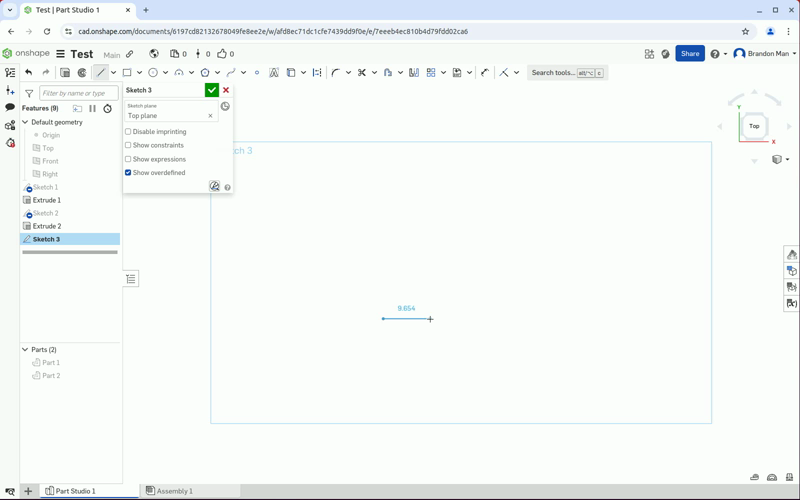
key_up(shift)
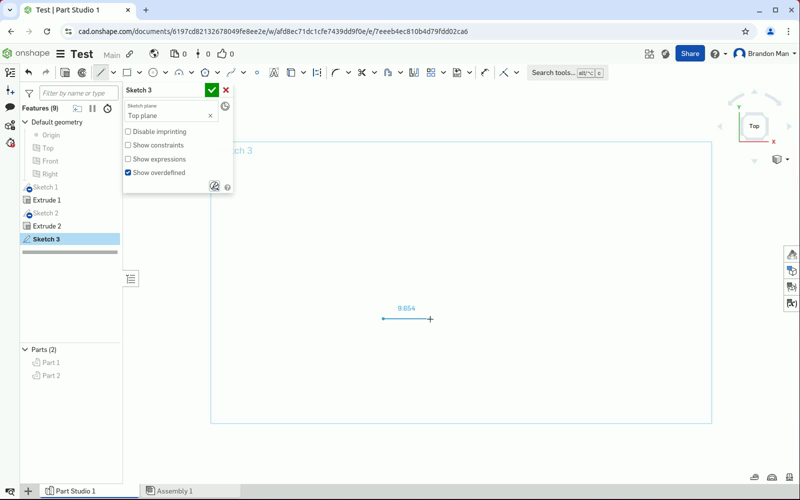
key(esc)
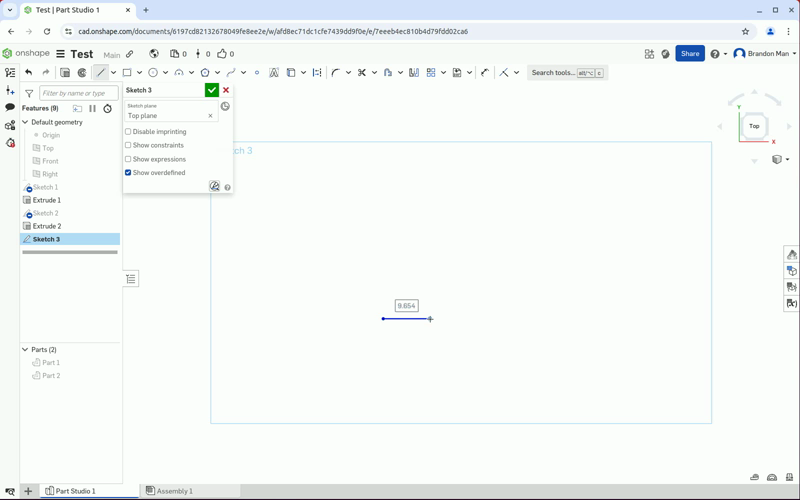
key(a)
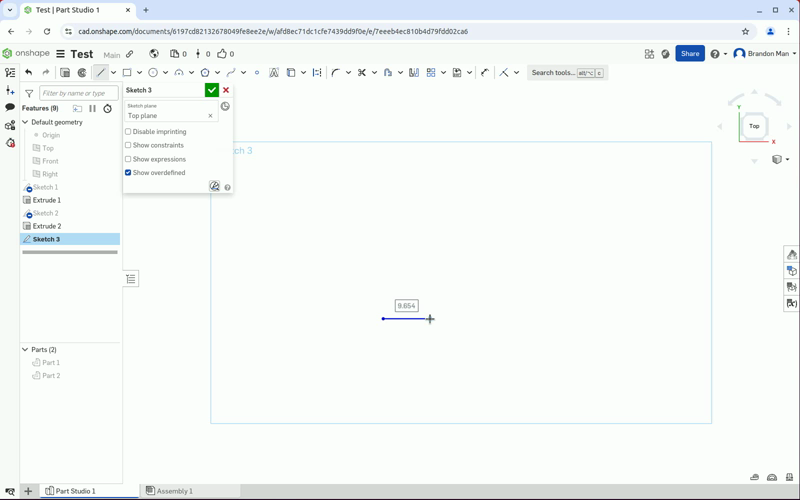
mouse_move(430, 318)
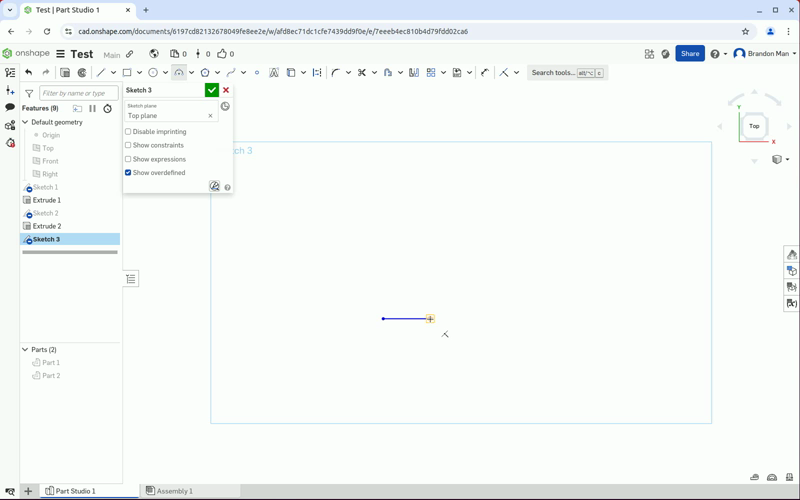
click(430, 318)
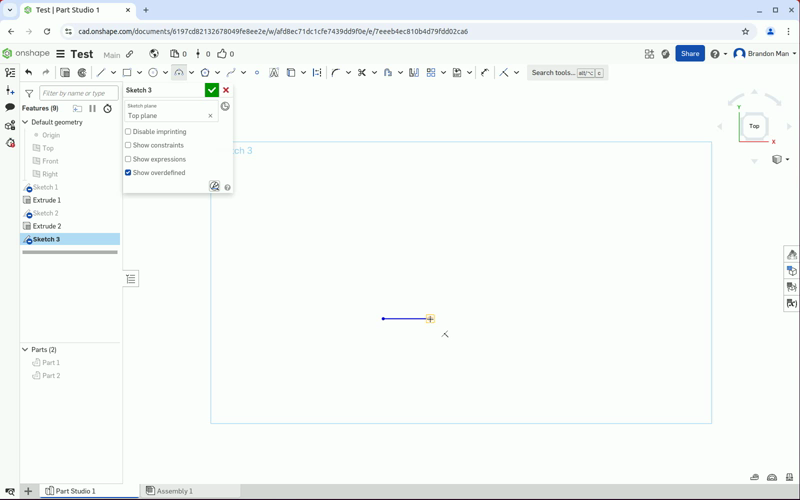
key_down(shift)
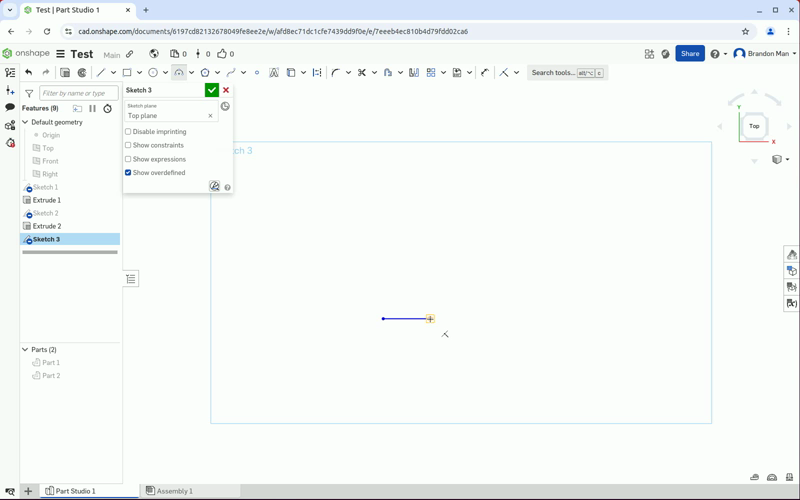
mouse_move(430, 247)
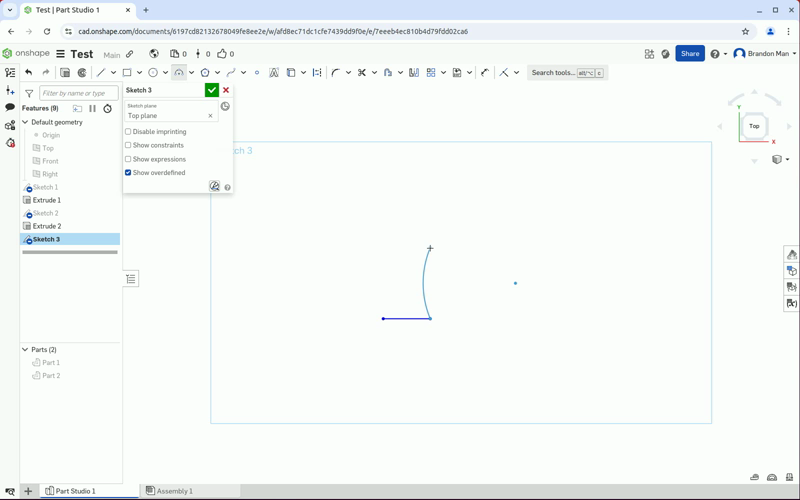
click(430, 247)
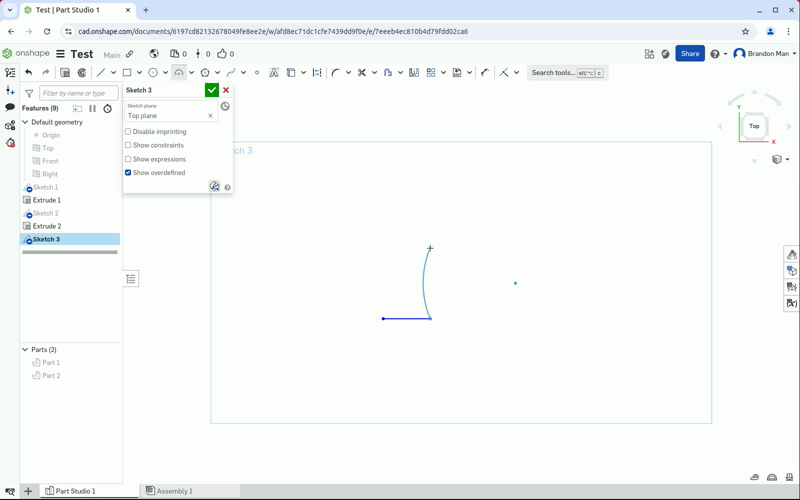
mouse_move(413, 283)
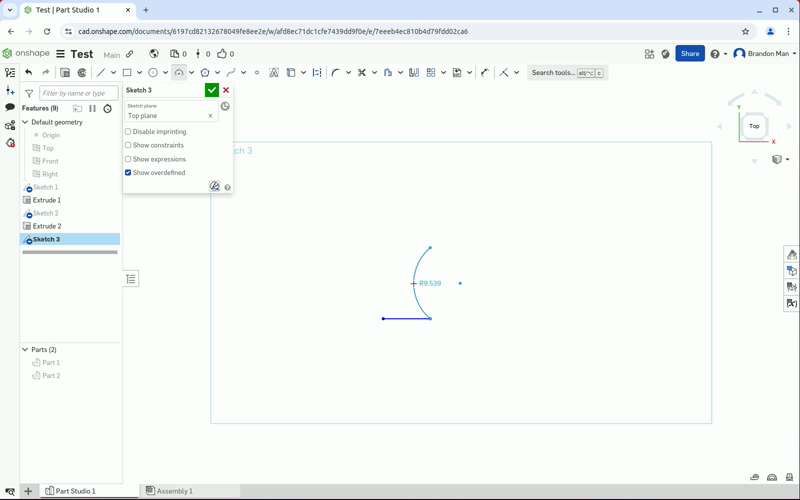
click(413, 283)
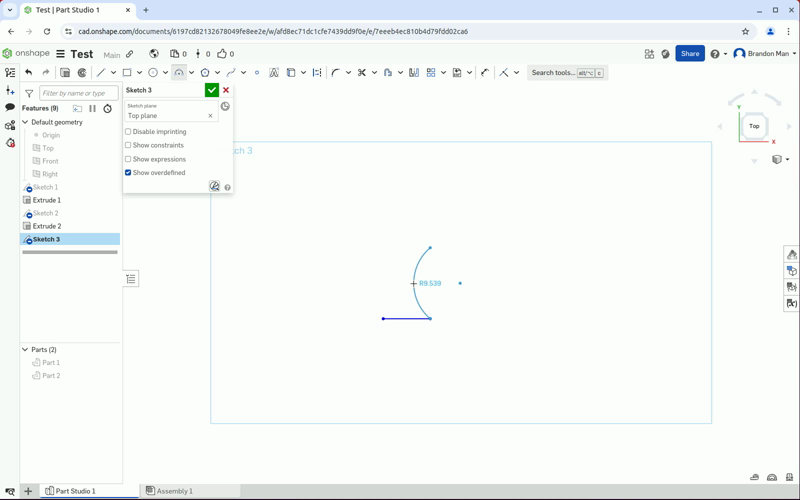
key_up(shift)
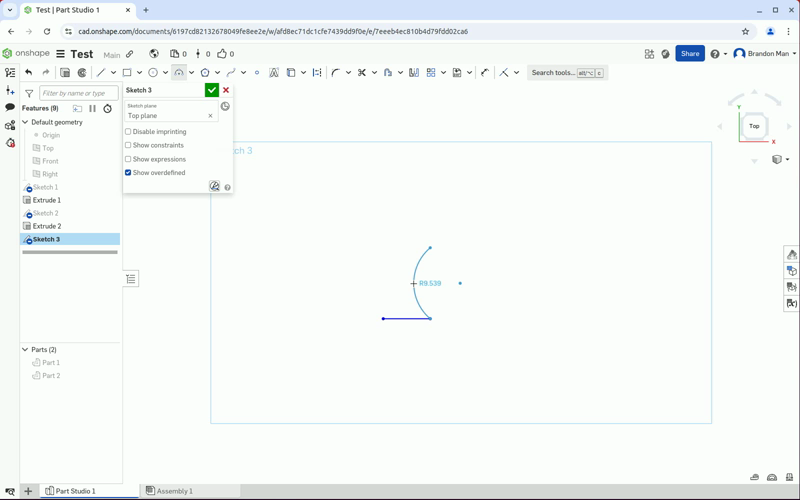
key(esc)
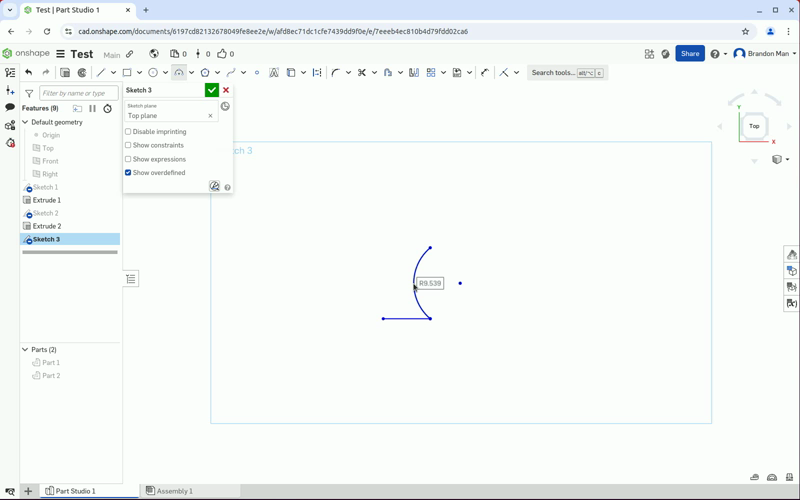
key(l)
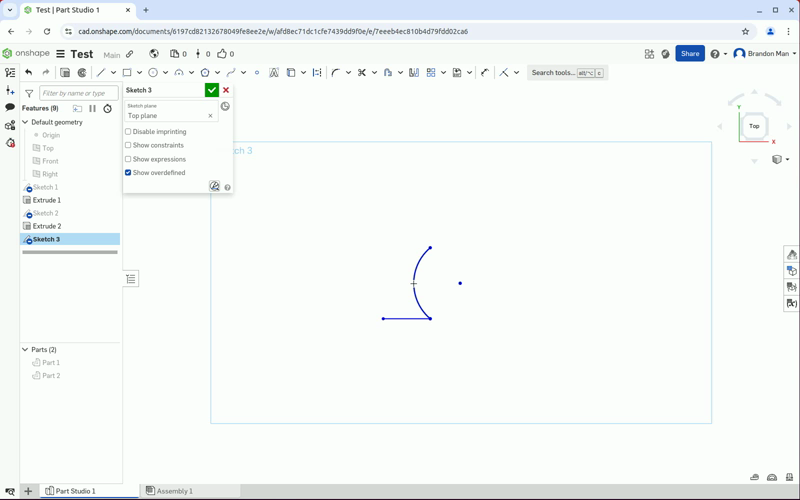
mouse_move(430, 247)
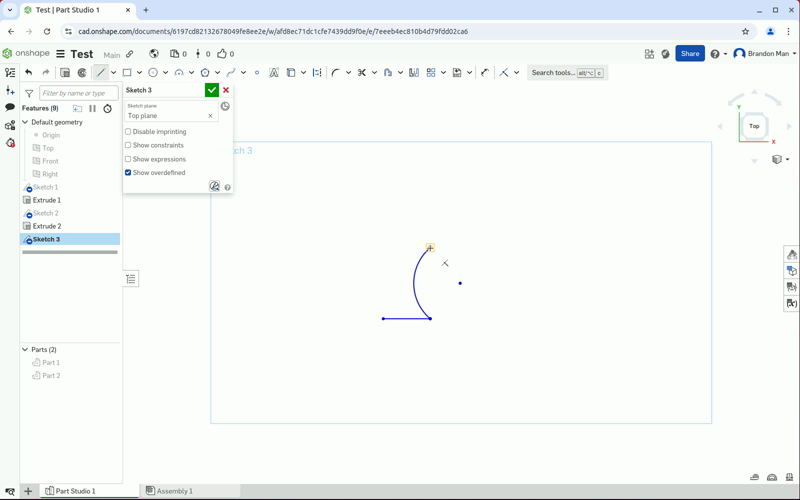
click(430, 247)
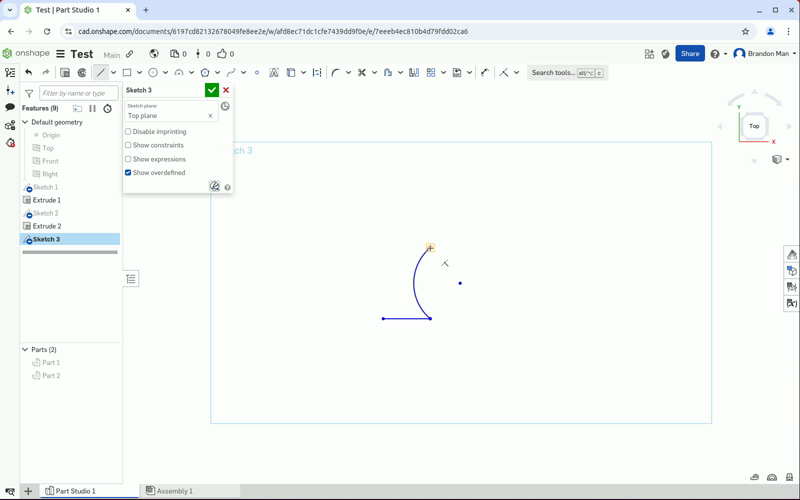
key_down(shift)
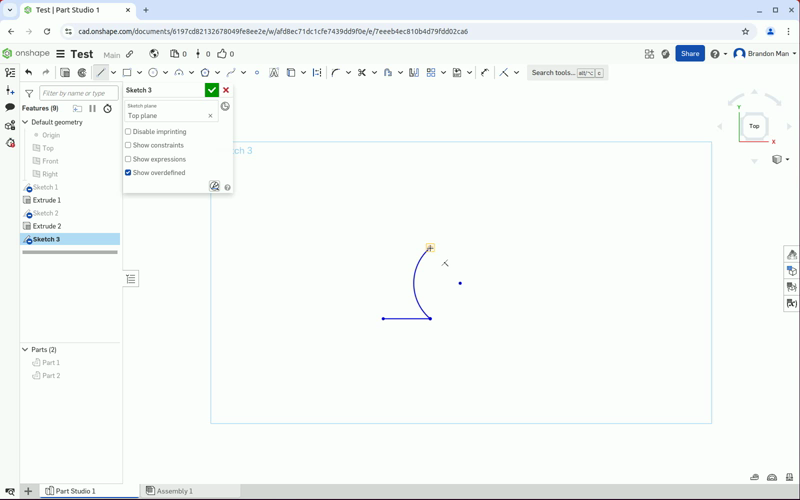
mouse_move(460, 247)
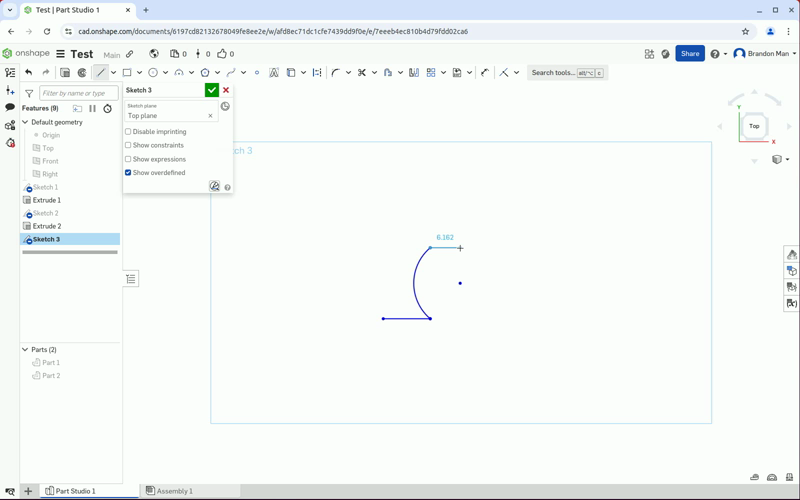
mouse_move(383, 247)
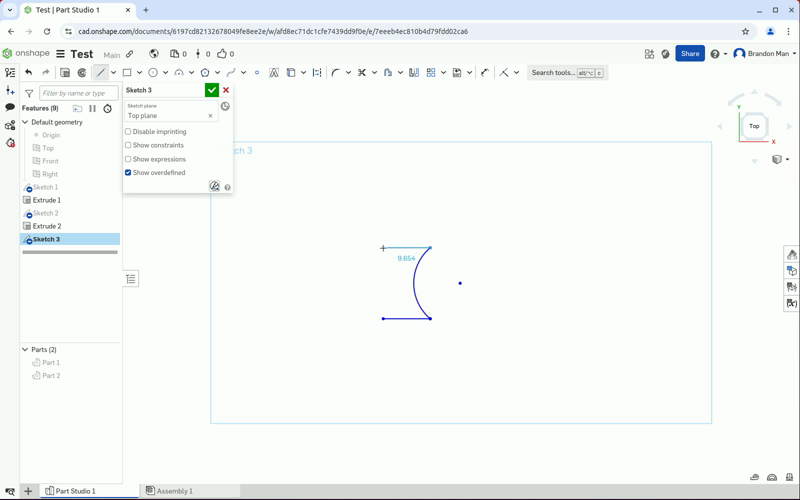
click(383, 247)
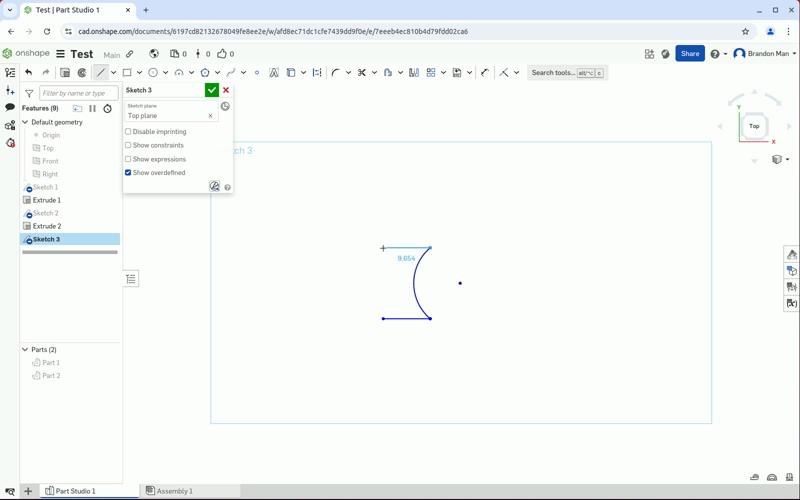
key_up(shift)
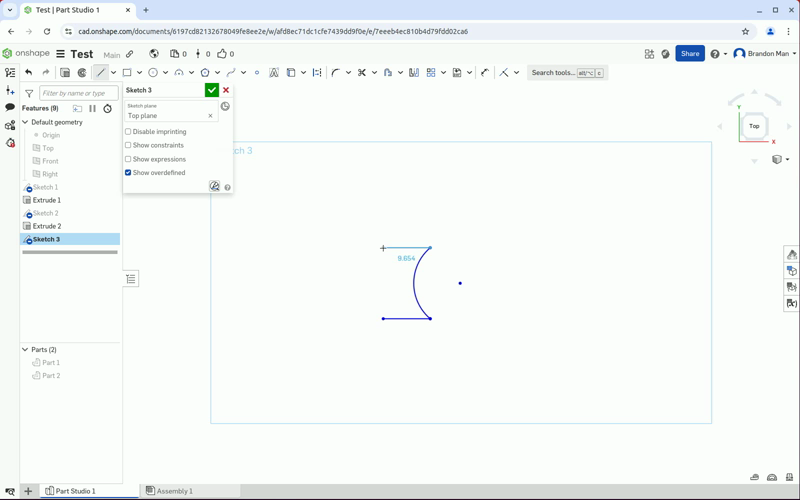
key(esc)
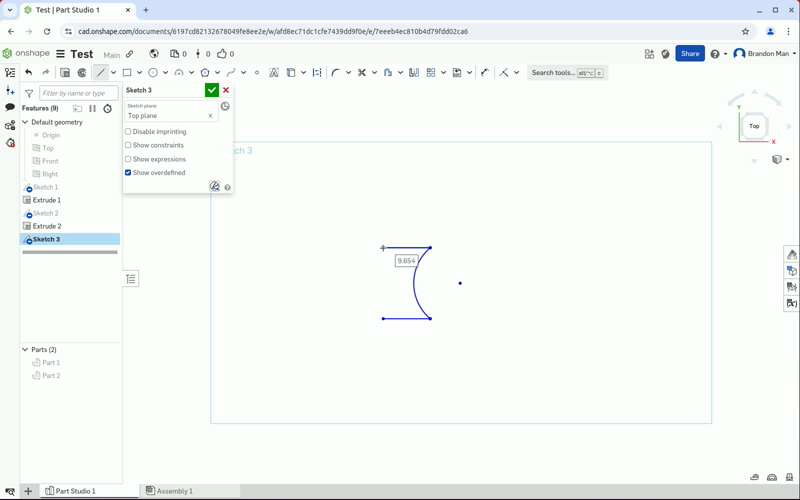
key(a)
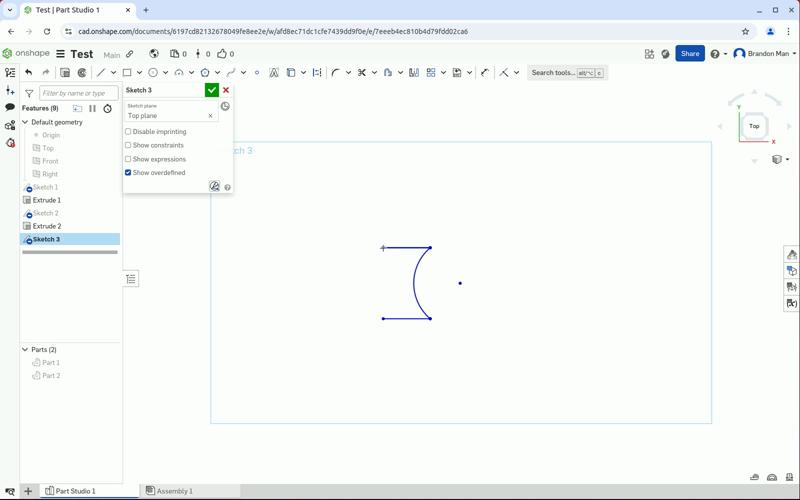
mouse_move(383, 247)
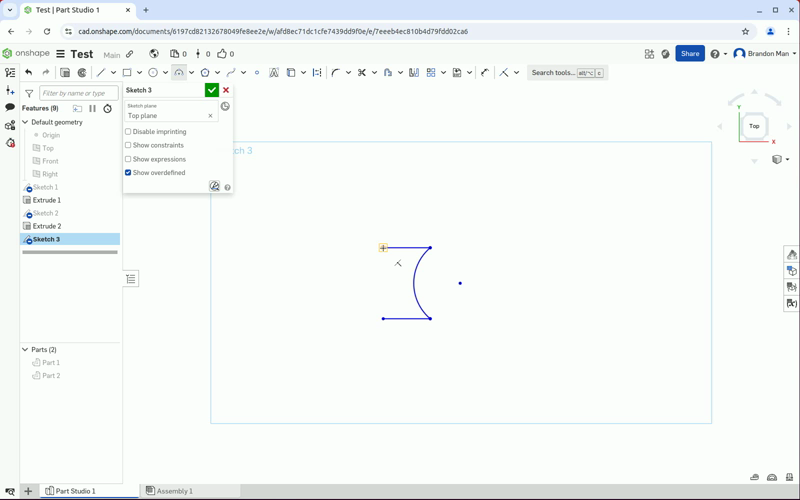
click(383, 247)
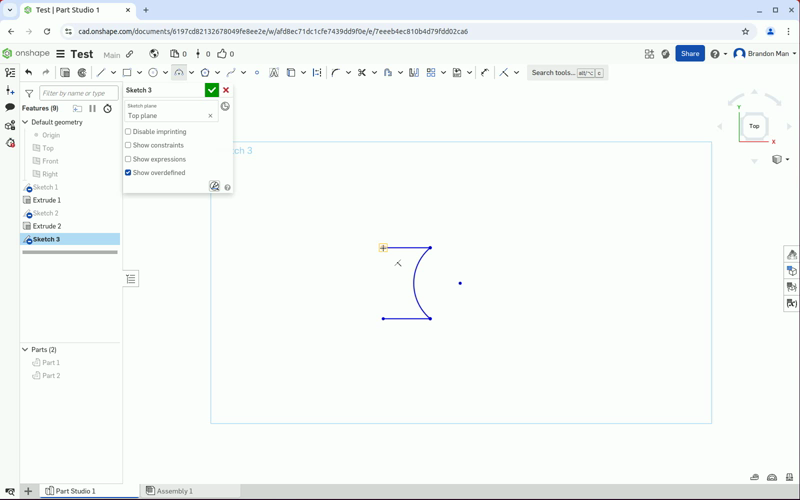
mouse_move(383, 318)
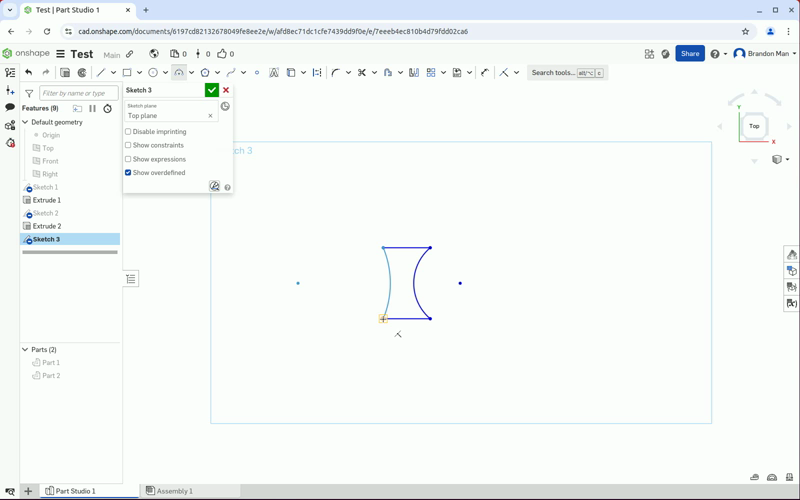
click(383, 318)
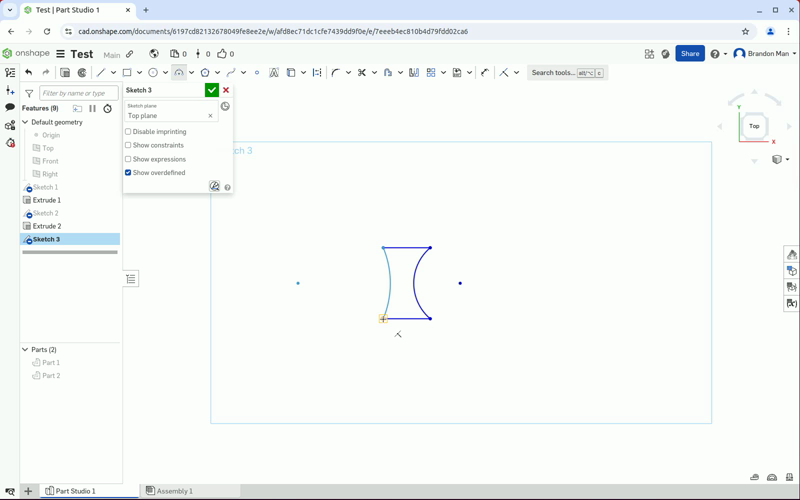
key_down(shift)
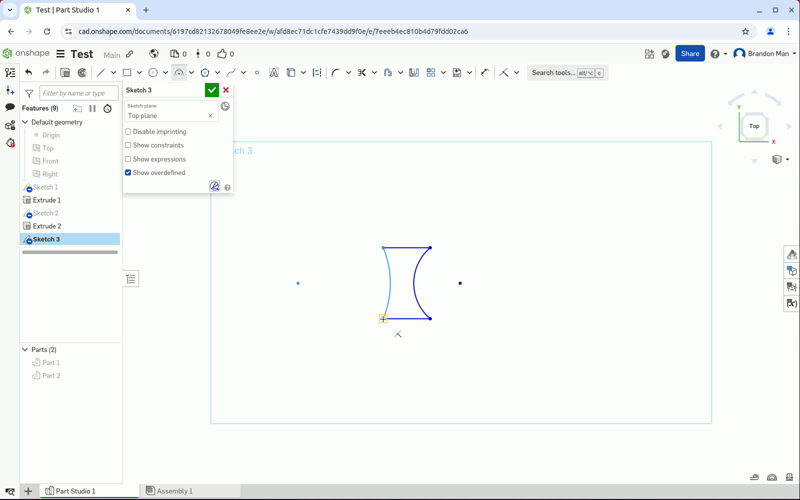
mouse_move(347, 283)
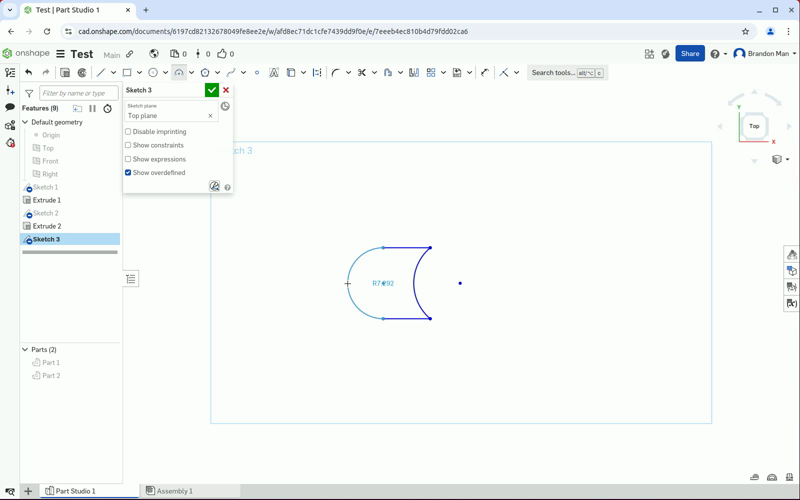
click(347, 283)
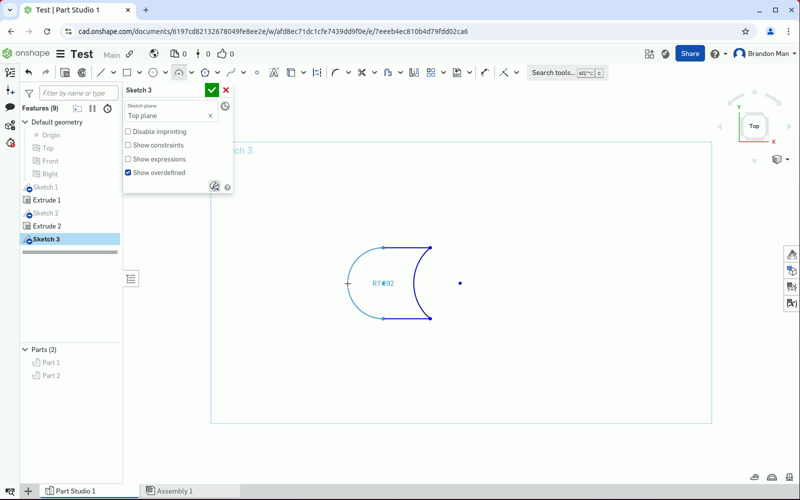
key_up(shift)
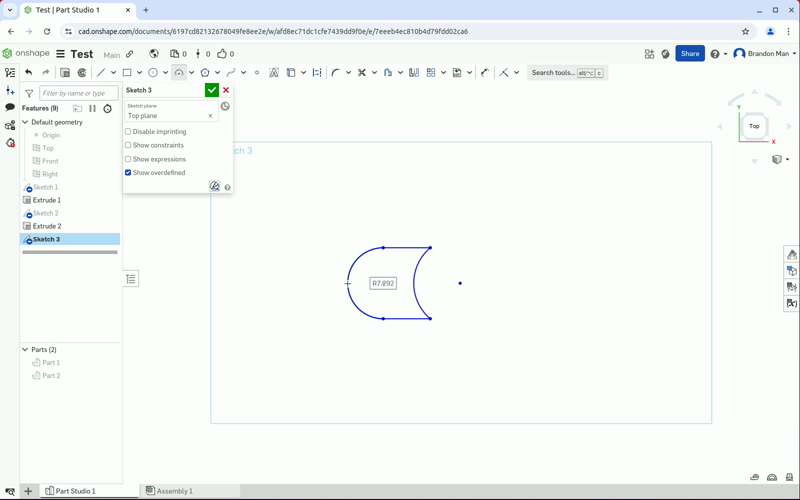
key(esc)
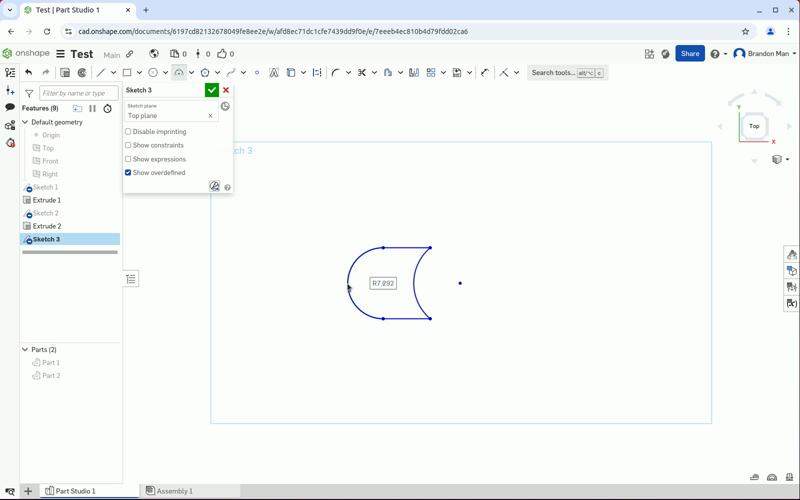
key(c)
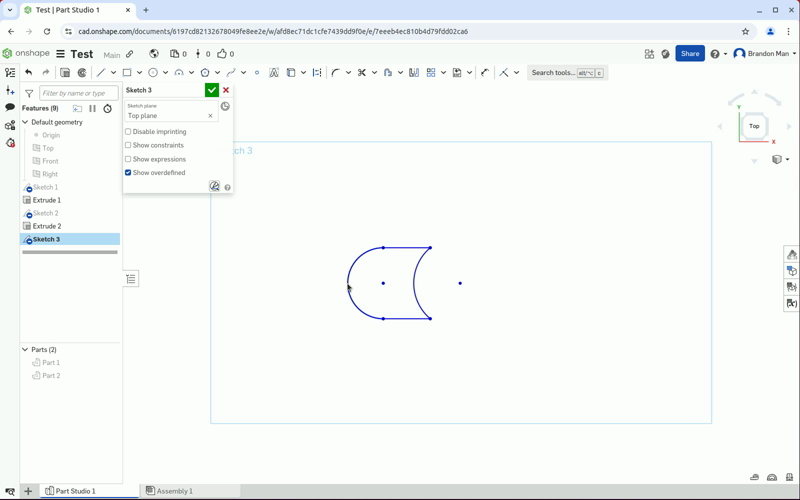
key_down(shift)
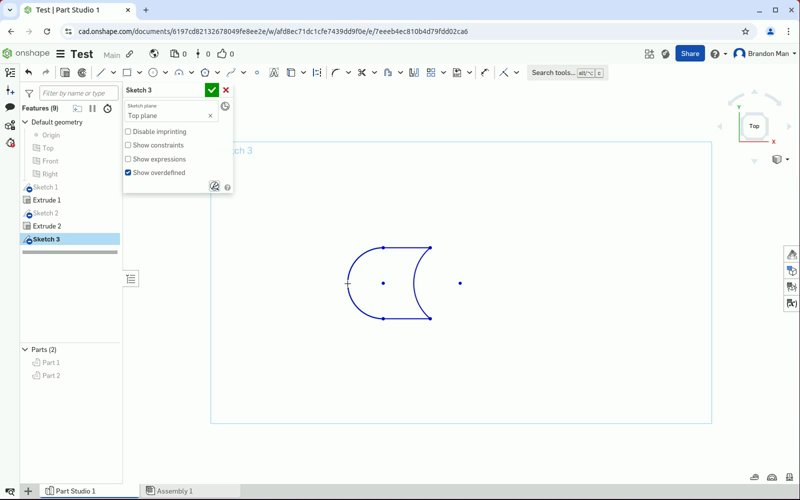
mouse_move(383, 282)
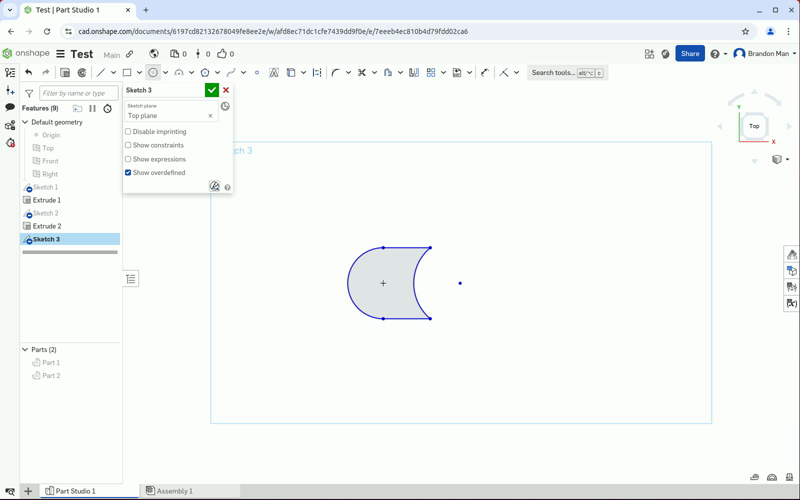
click(383, 282)
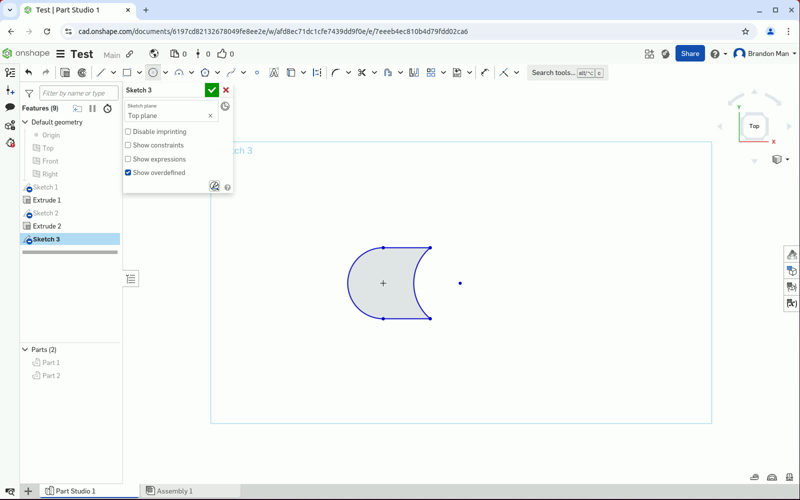
key_up(shift)
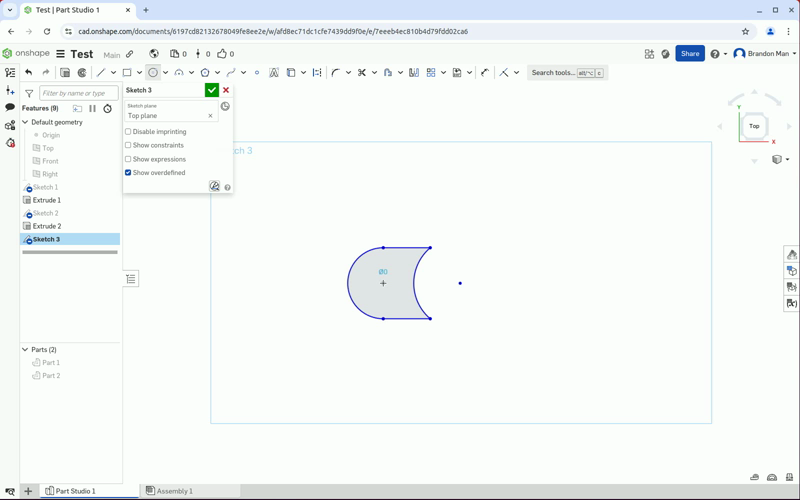
mouse_move(399, 282)
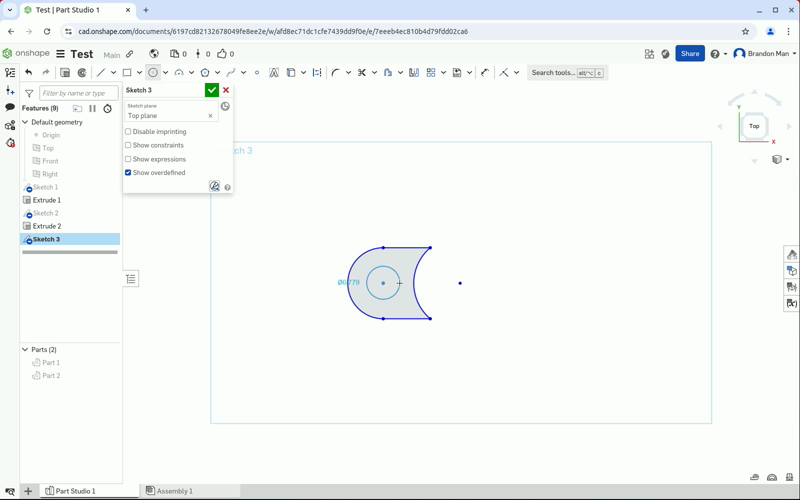
click(399, 282)
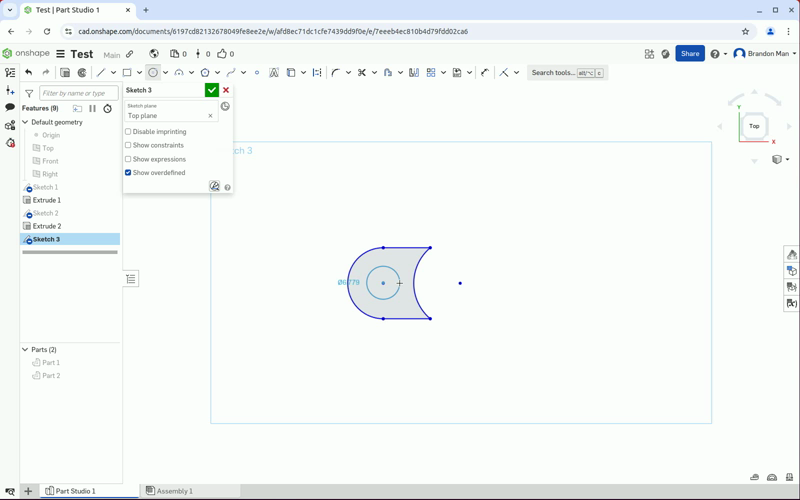
key(esc)
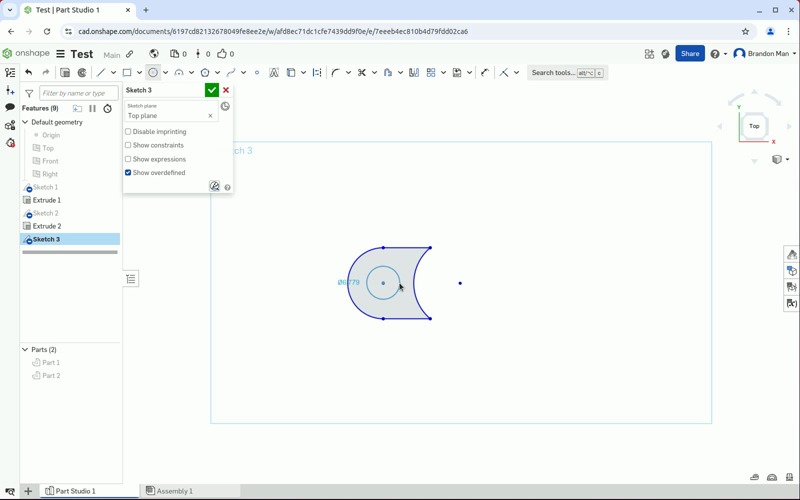
mouse_move(417, 309)
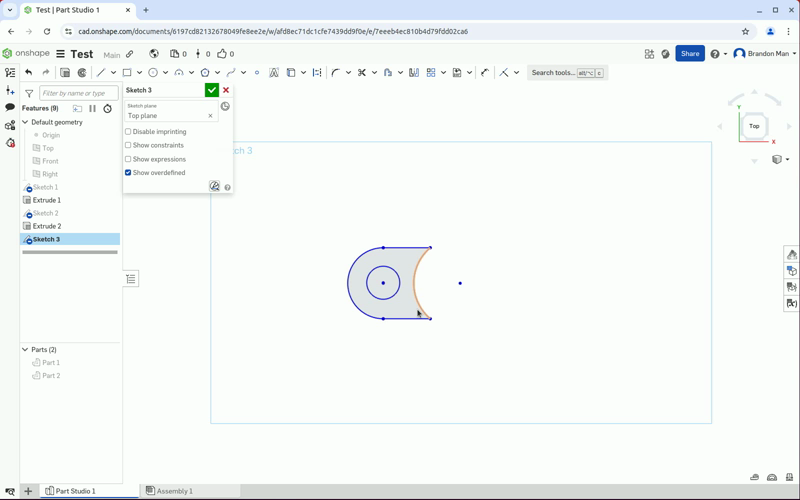
click(417, 309)
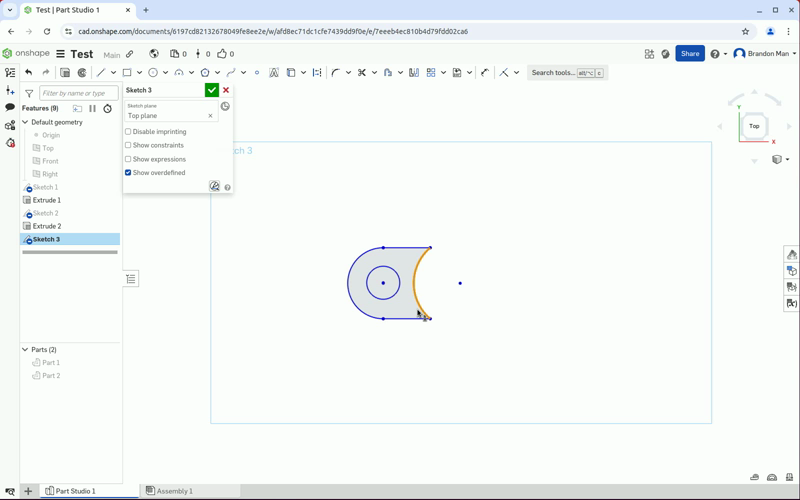
mouse_move(73, 352)
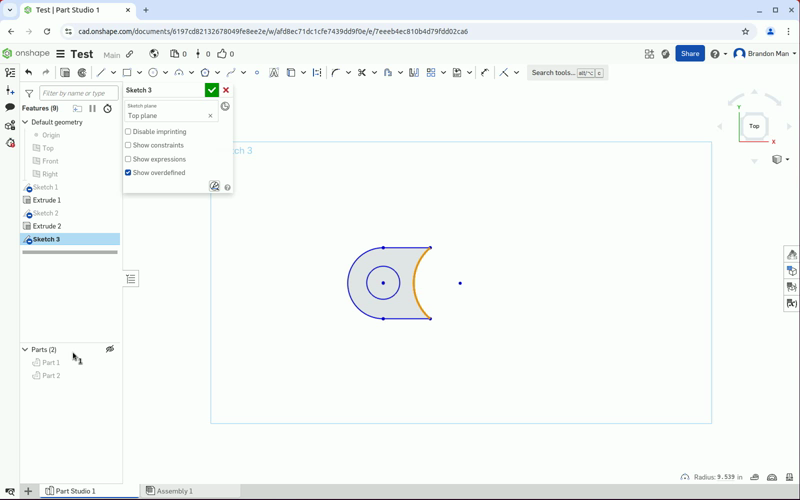
key(shift+y)
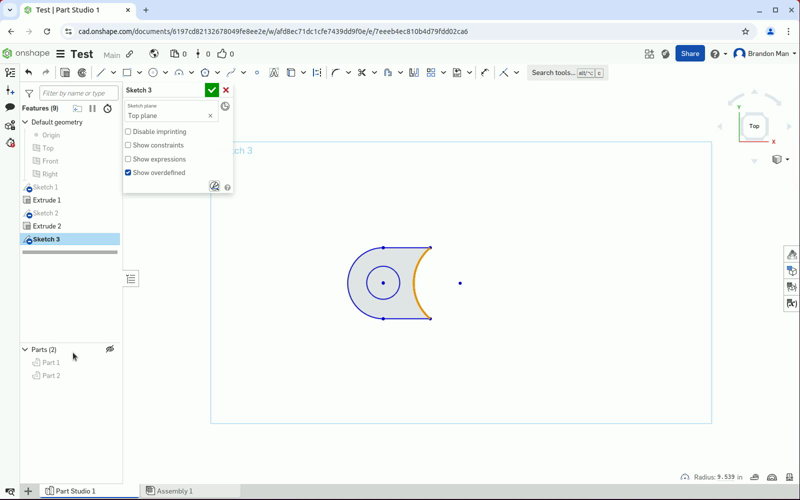
key(shift+e)
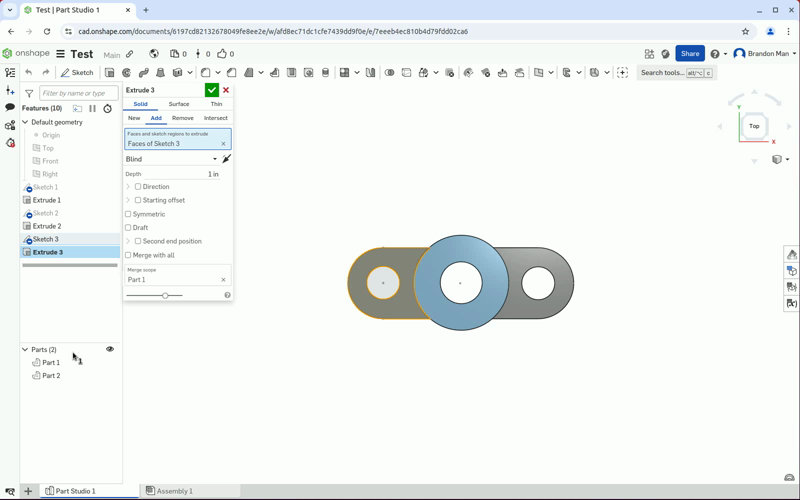
mouse_move(143, 106)
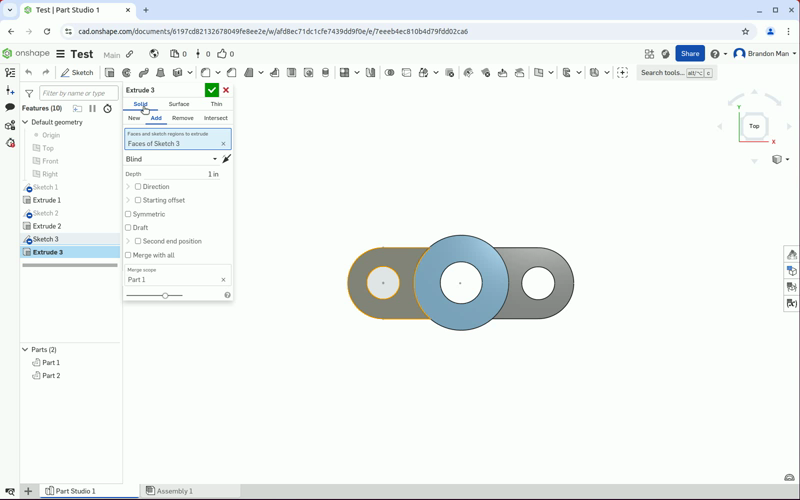
click(143, 106)
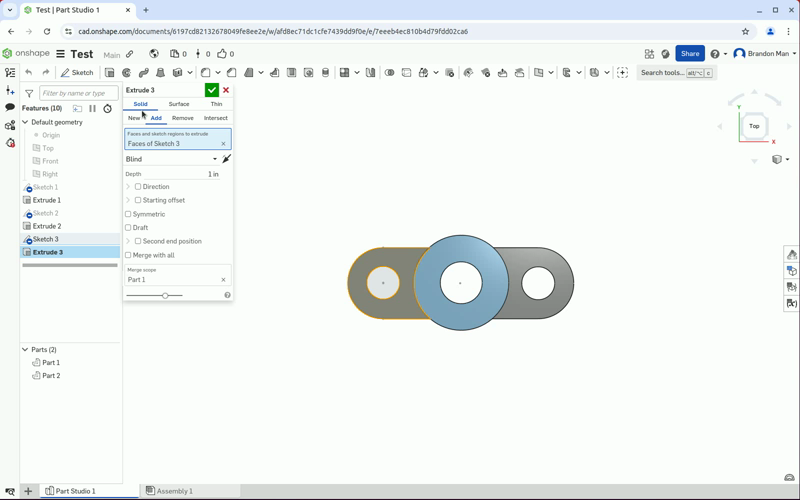
mouse_move(137, 120)
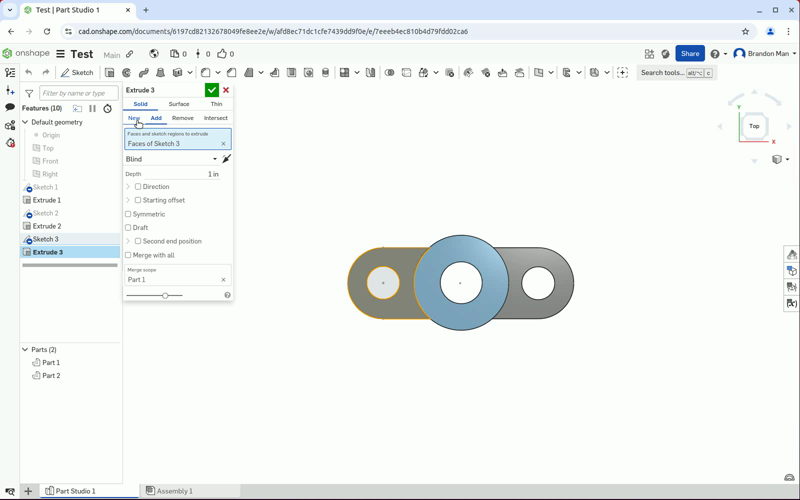
click(137, 120)
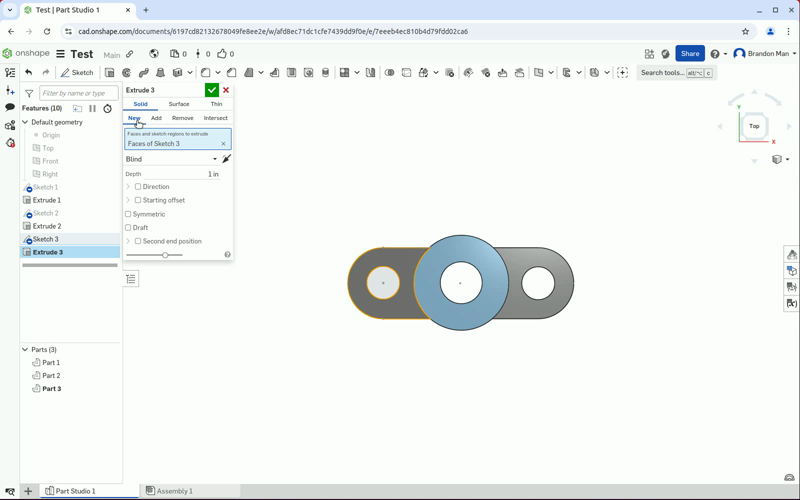
key(tab, 4)
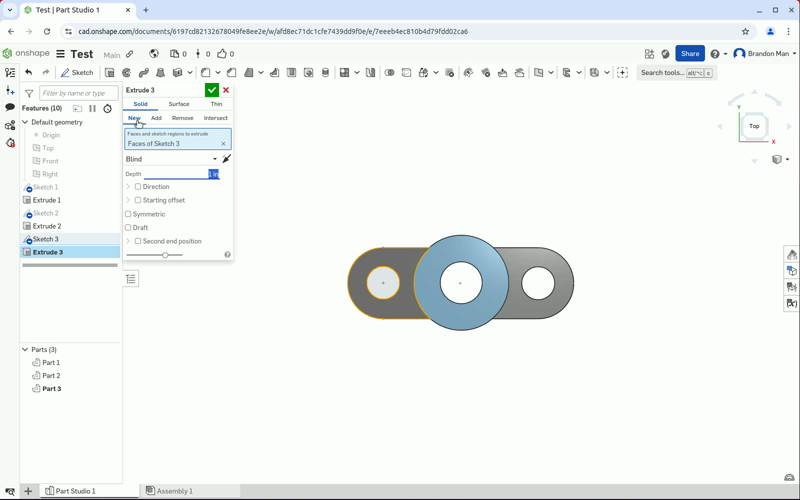
text(6.258)
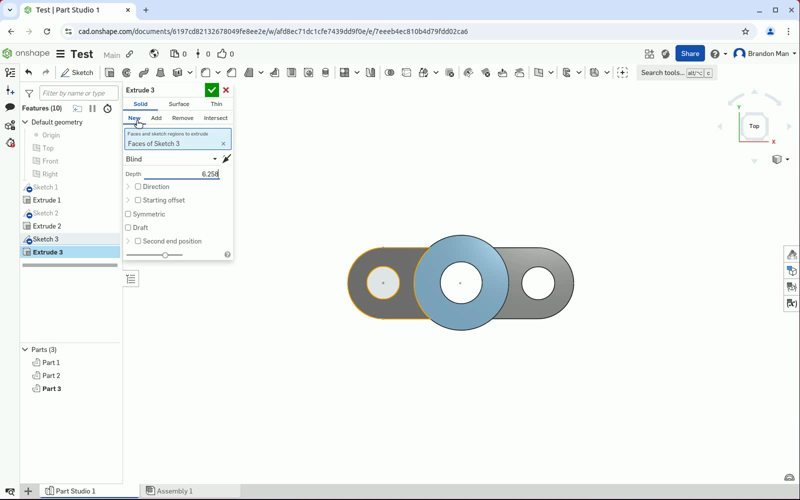
key(enter)
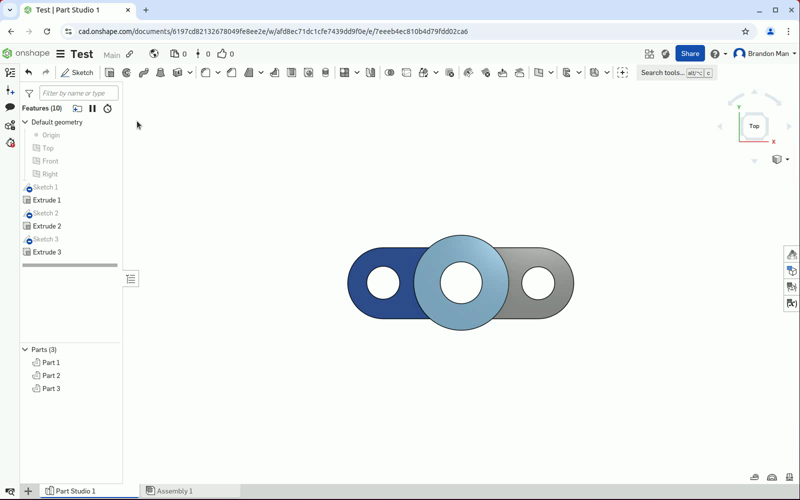
key(shift+h)
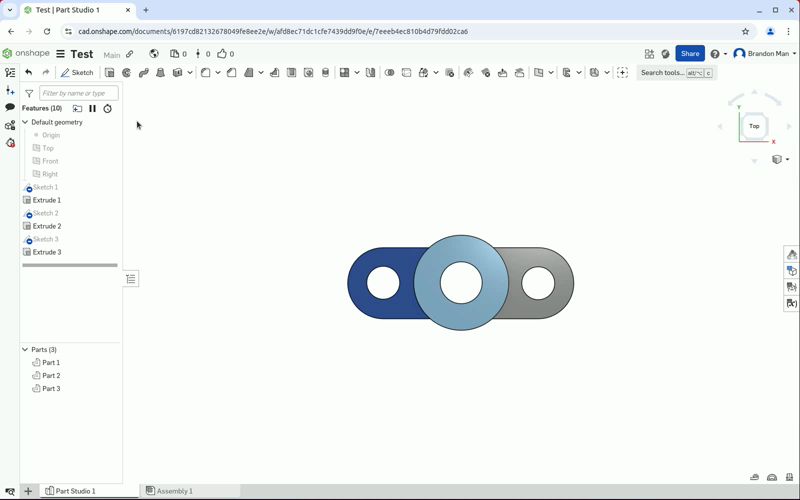
key(shift+h)
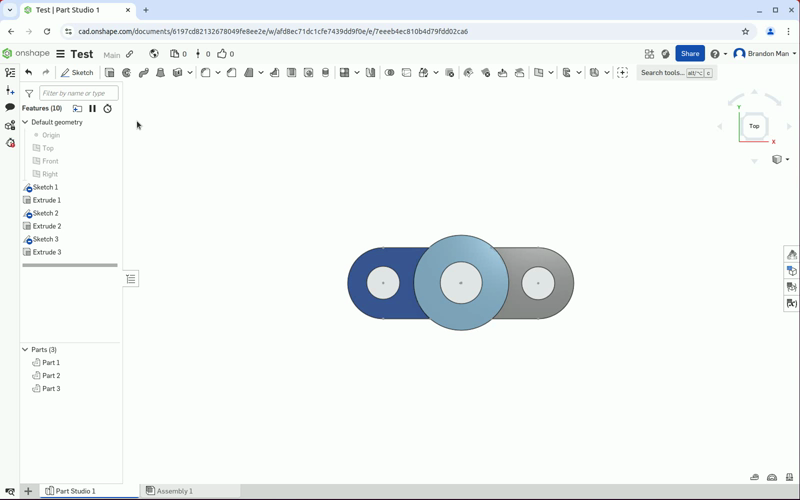
key(shift+7)
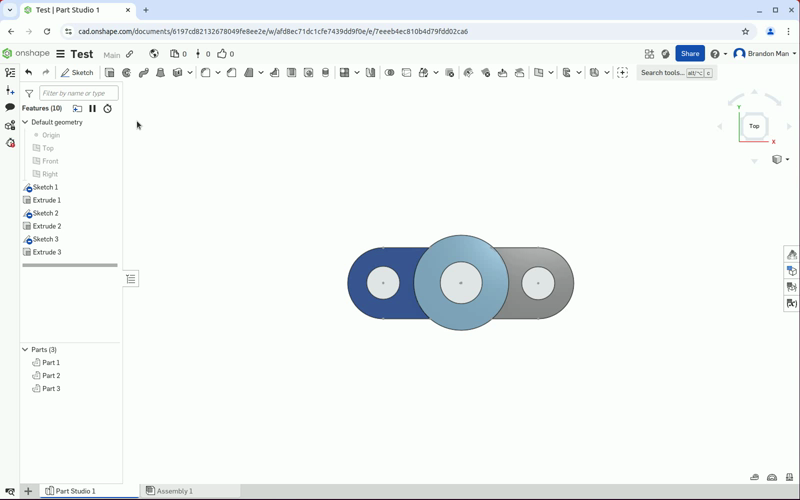
key(up, 3)
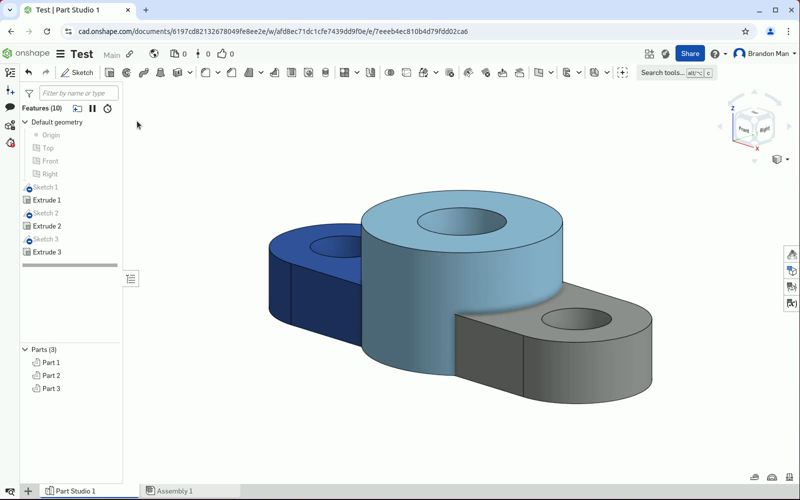
key(left, 3)
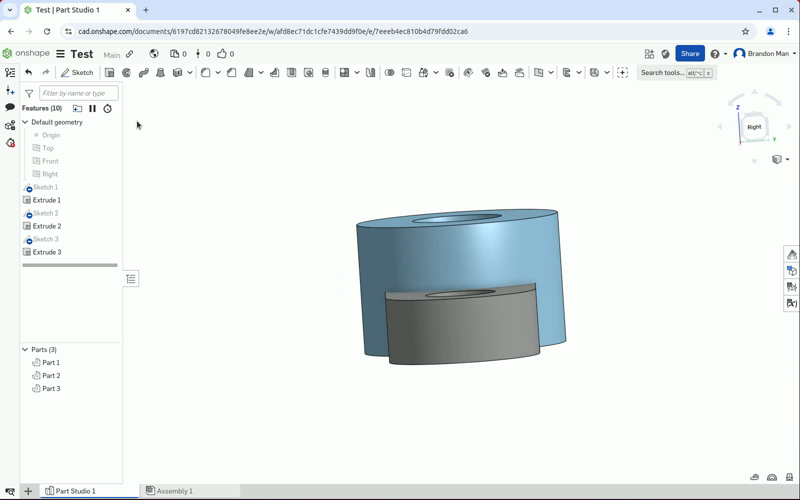
key(right, 3)
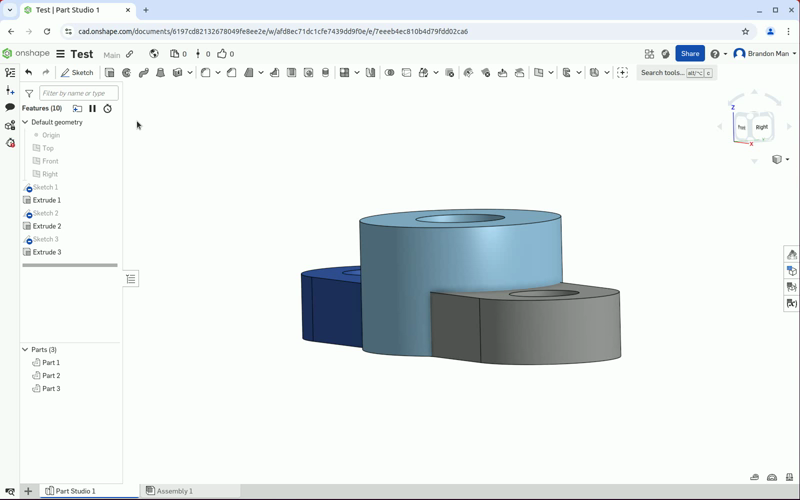
key(down, 3)
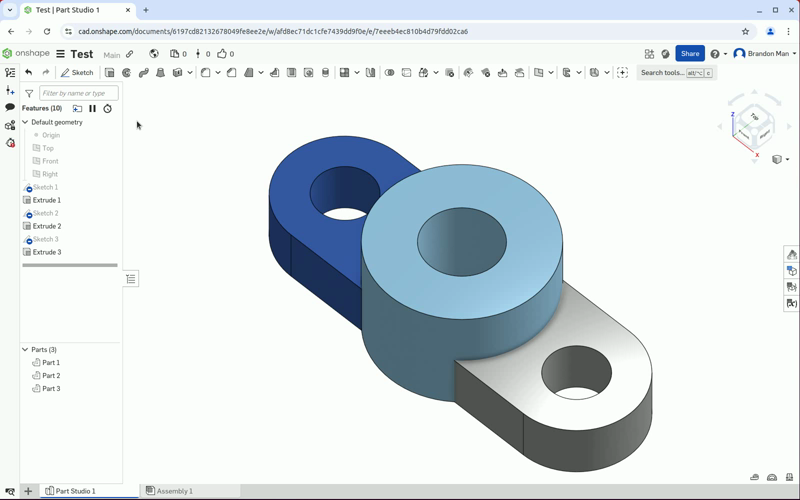
mouse_move(73, 189)
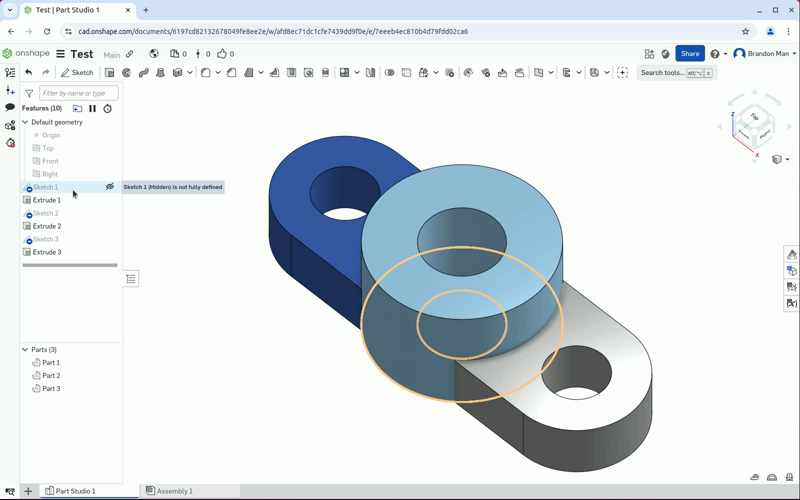
click(73, 189)